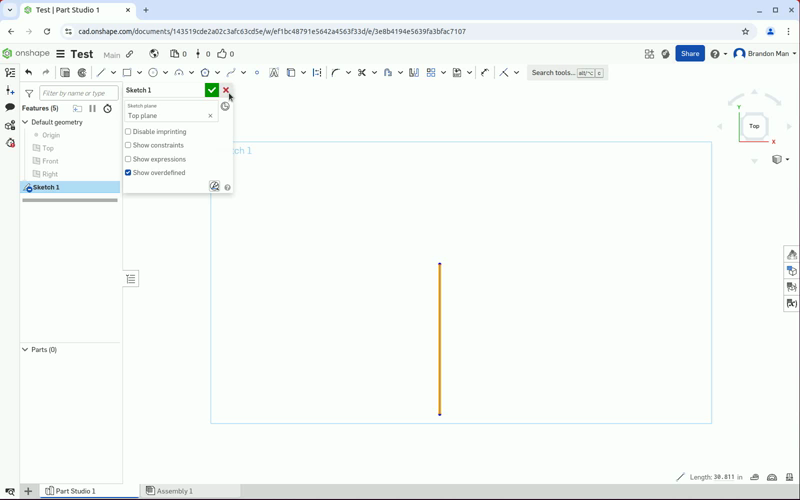
key(shift+h)
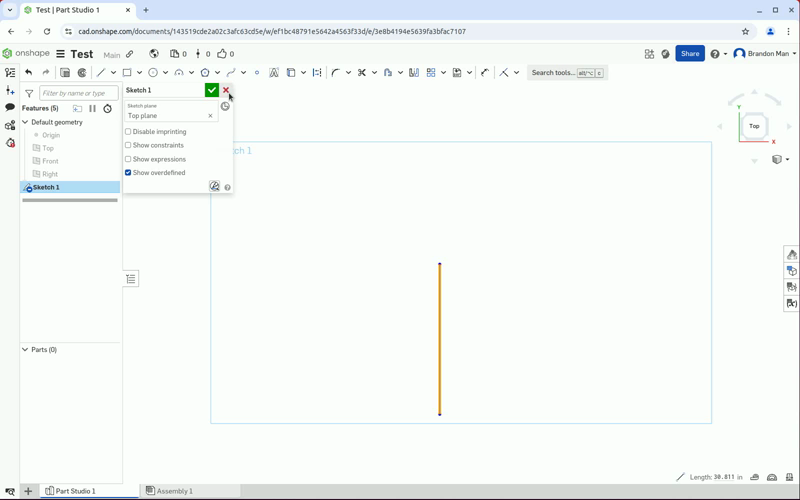
key(shift+s)
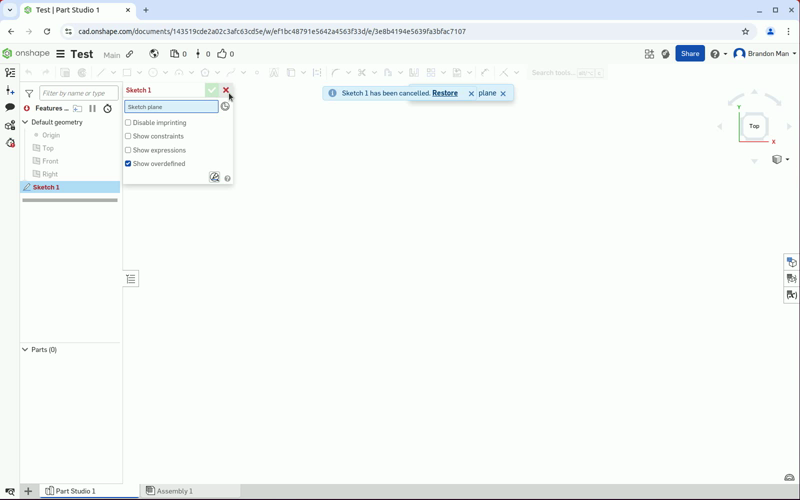
mouse_move(73, 150)
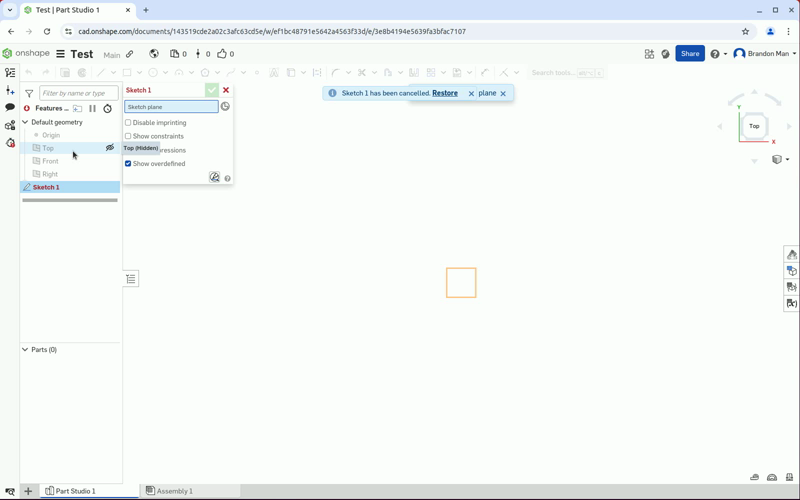
click(73, 150)
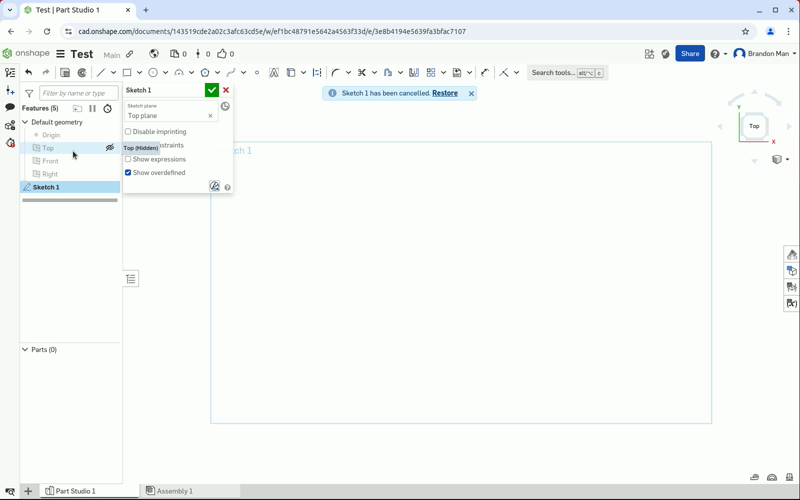
mouse_move(73, 352)
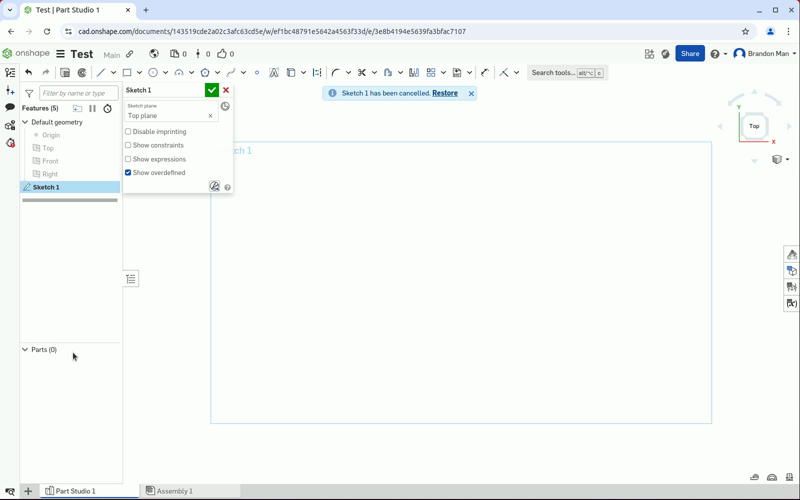
key(y)
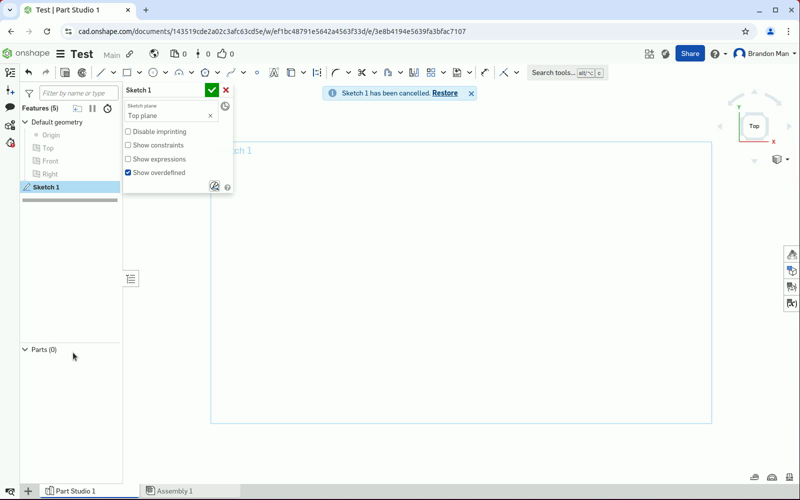
key(l)
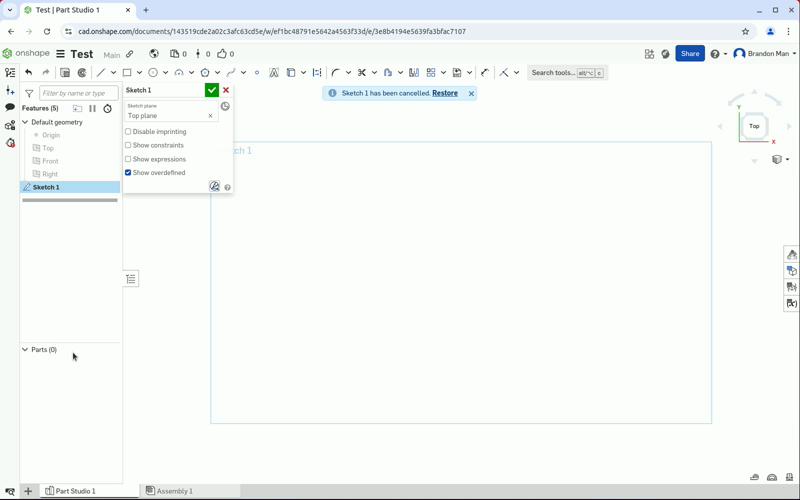
key_down(shift)
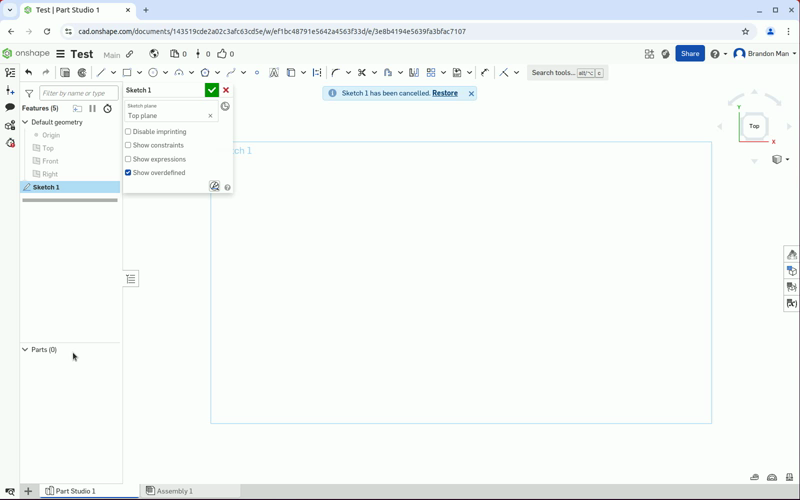
mouse_move(348, 352)
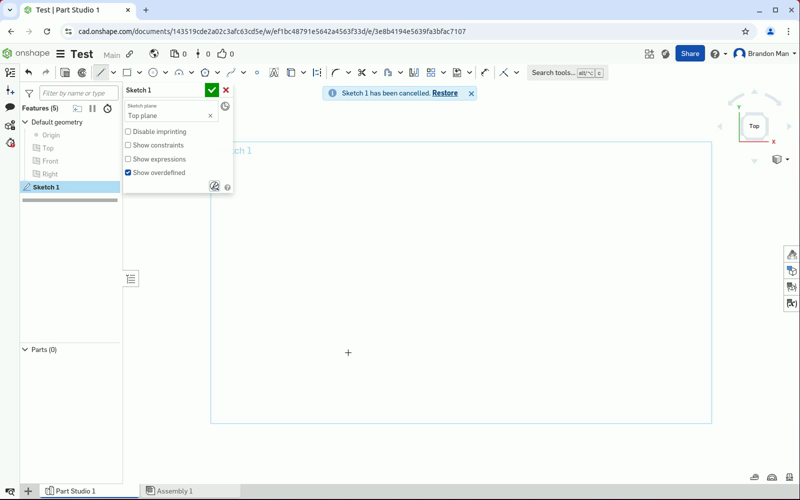
click(348, 352)
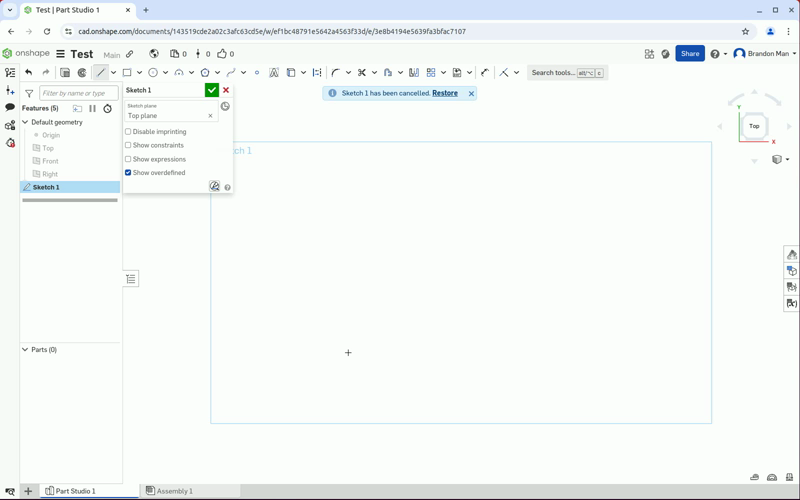
key_up(shift)
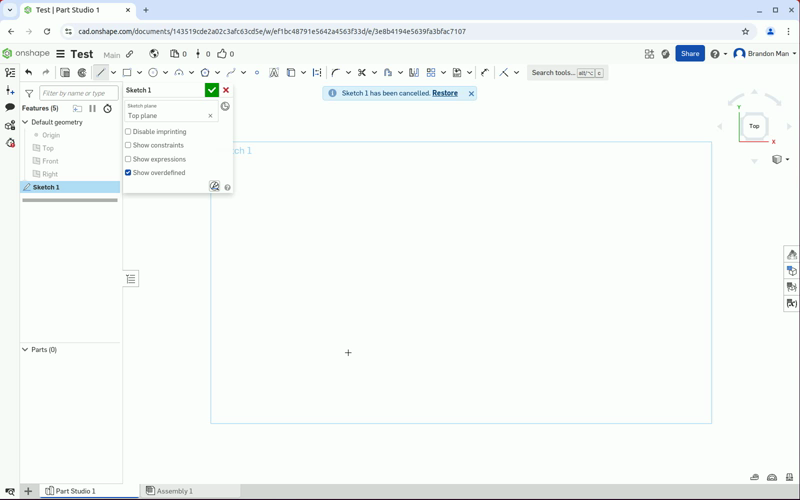
key_down(shift)
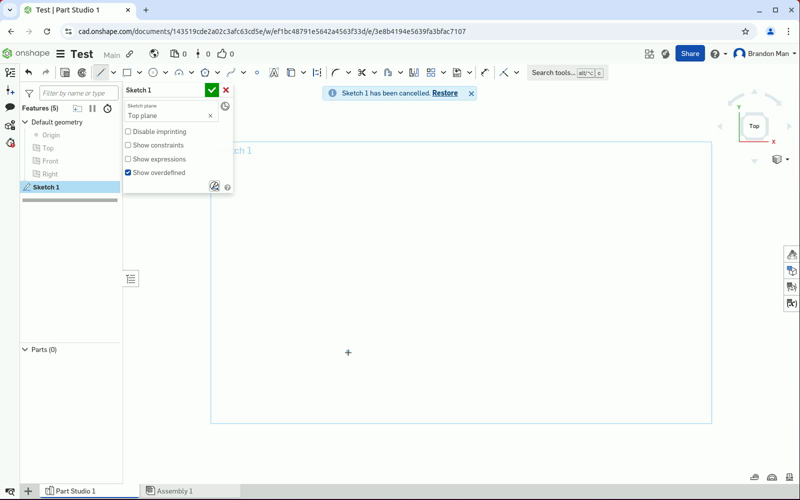
mouse_move(572, 352)
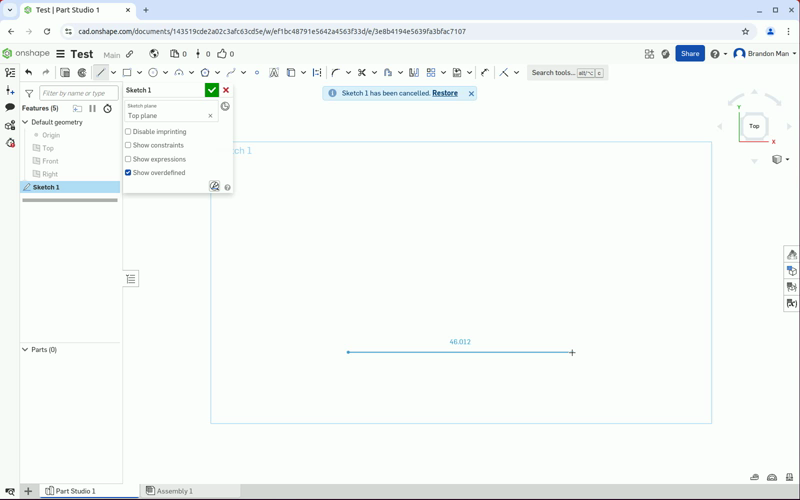
click(572, 352)
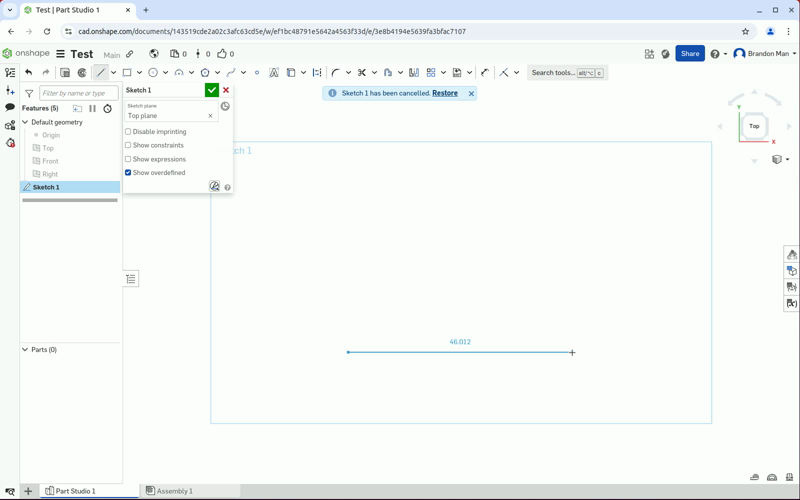
key_up(shift)
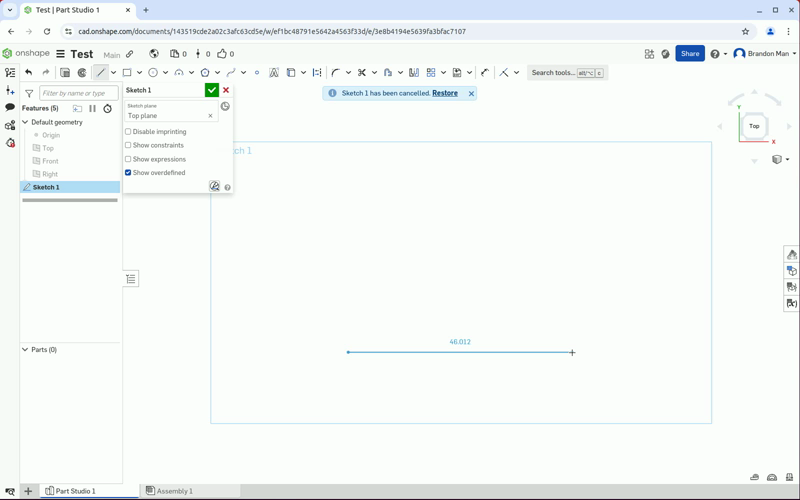
key_down(shift)
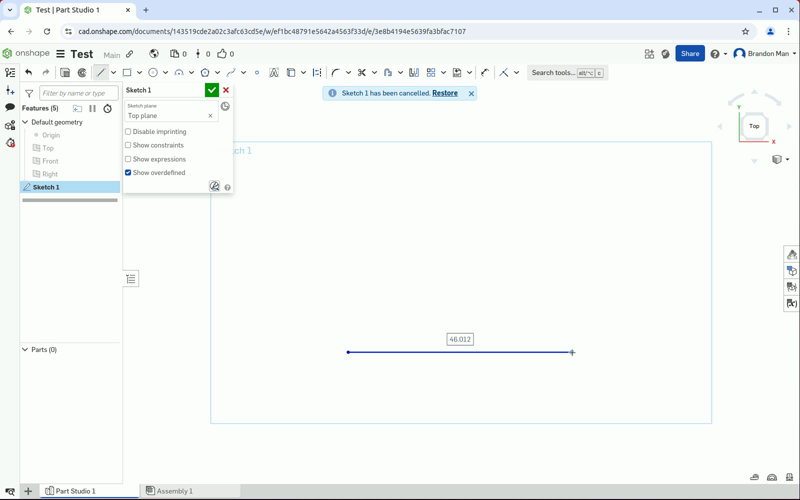
mouse_move(589, 352)
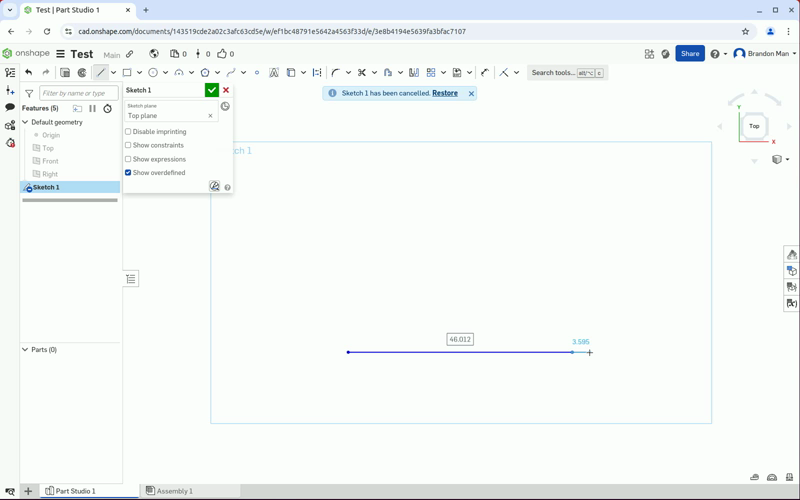
mouse_move(572, 337)
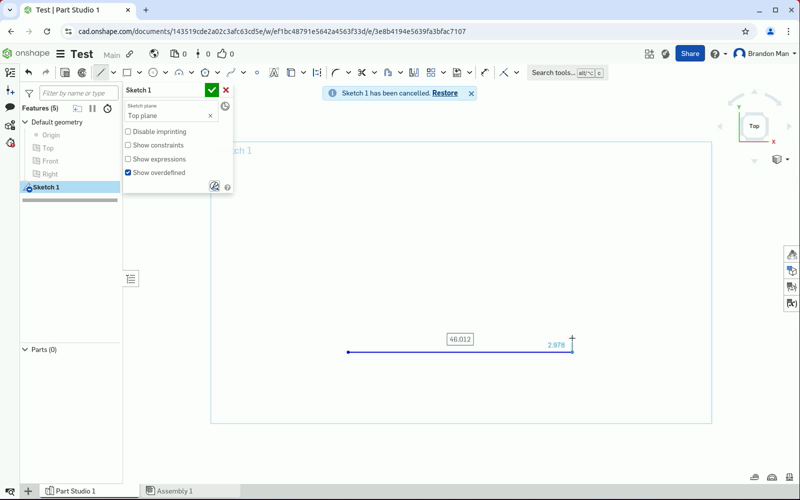
click(572, 337)
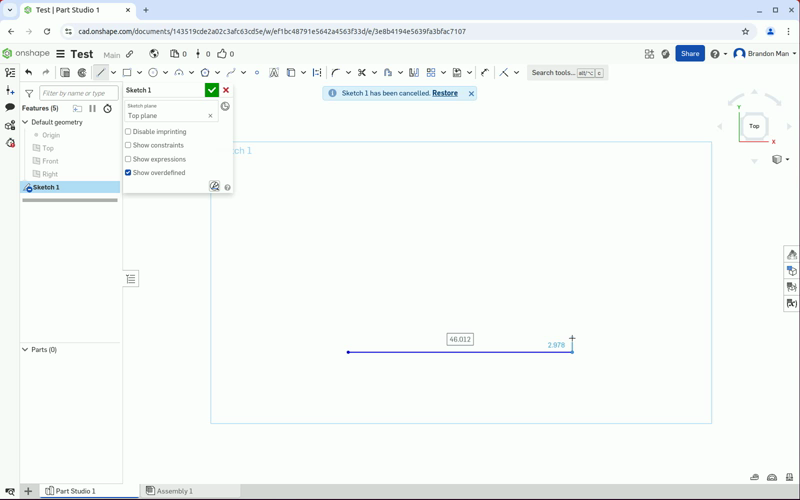
key_up(shift)
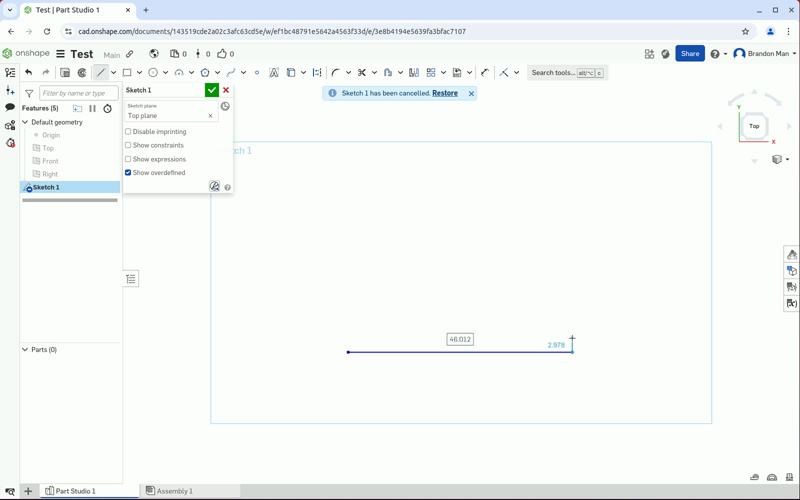
key_down(shift)
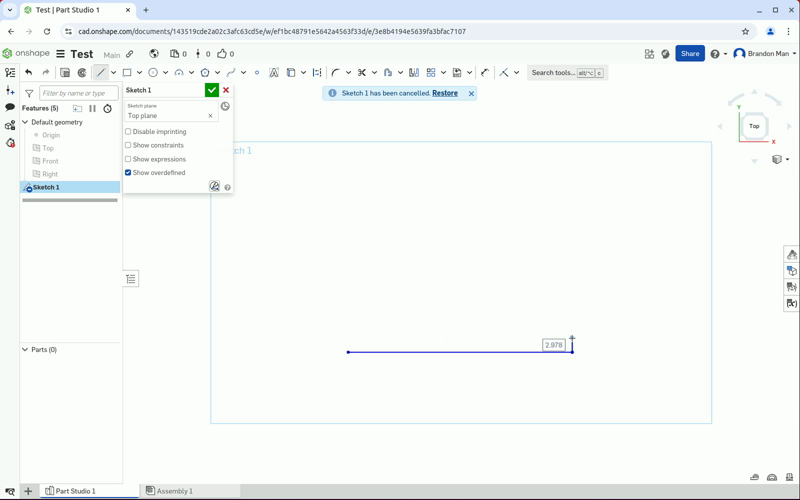
mouse_move(348, 337)
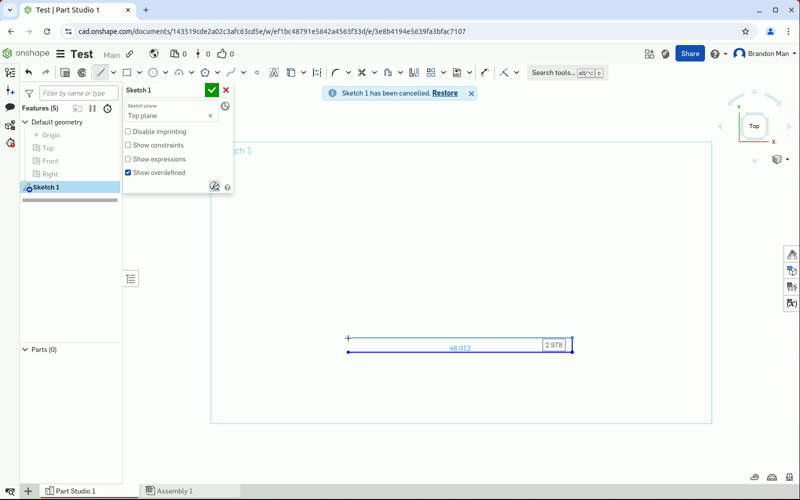
click(348, 337)
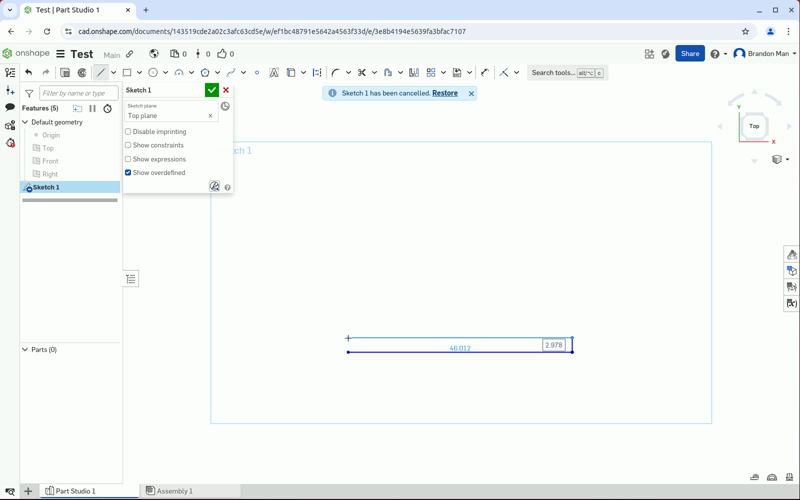
key_up(shift)
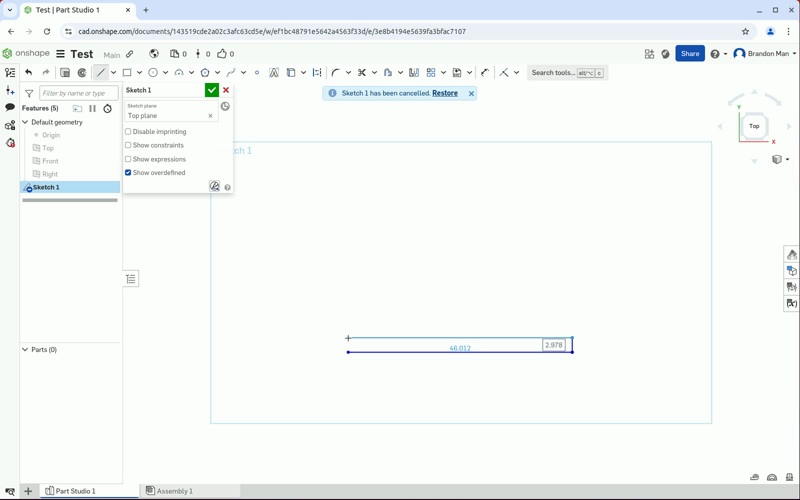
mouse_move(378, 337)
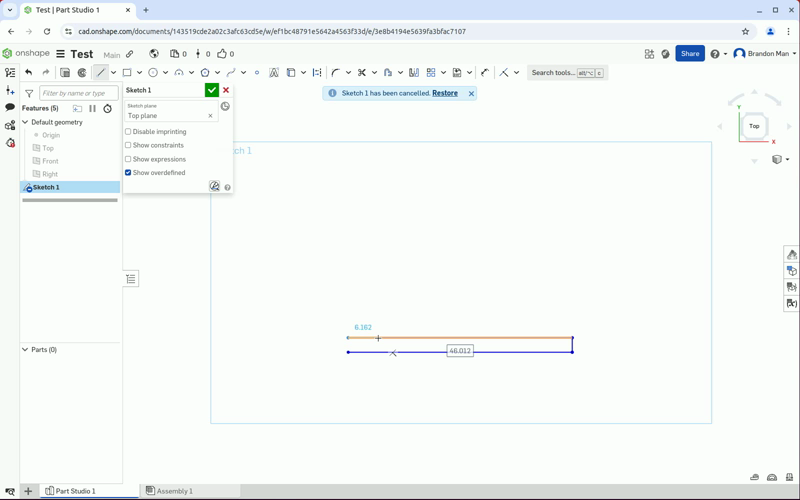
key_down(shift)
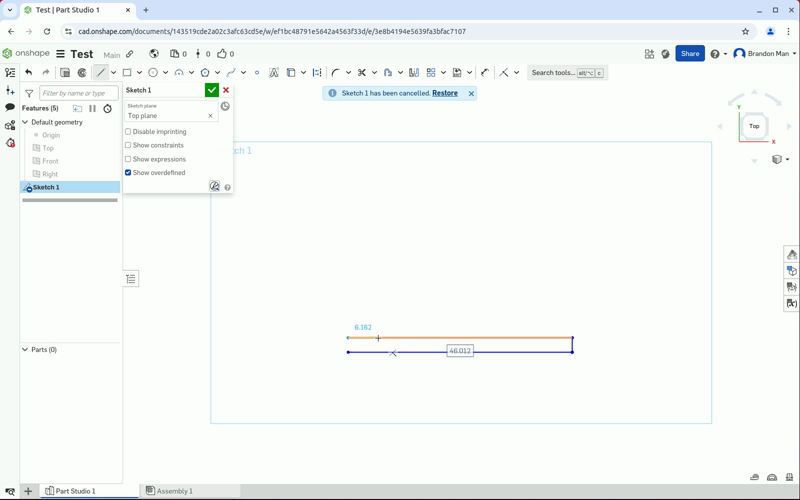
mouse_move(348, 352)
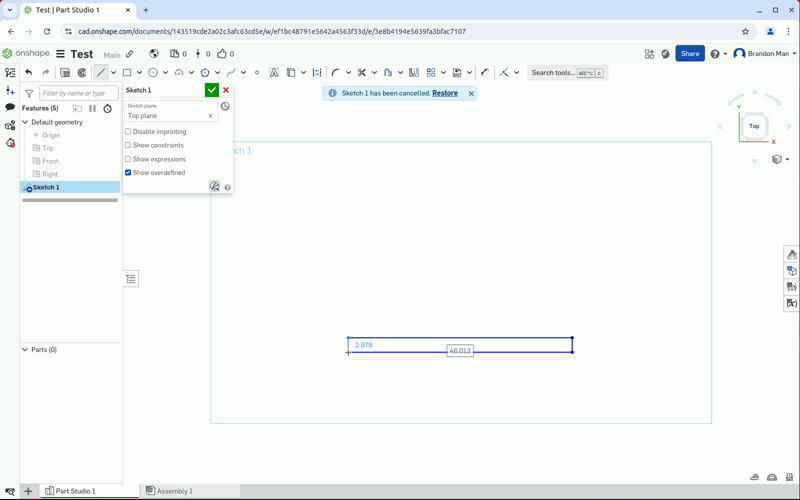
key_up(shift)
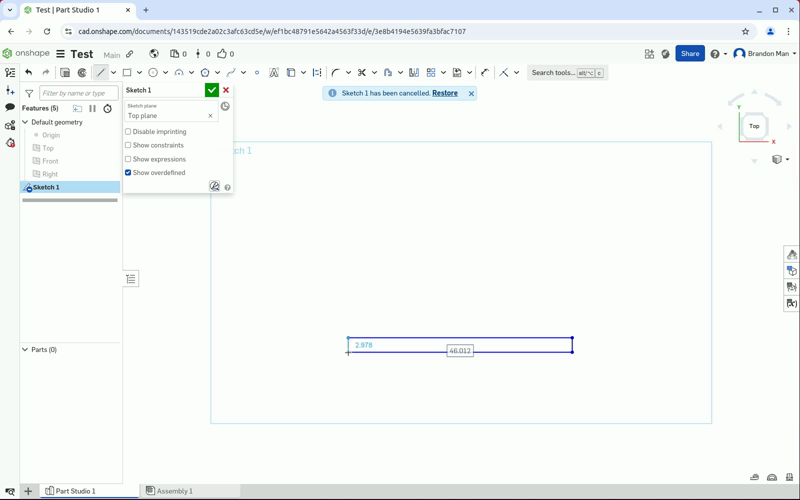
click(348, 352)
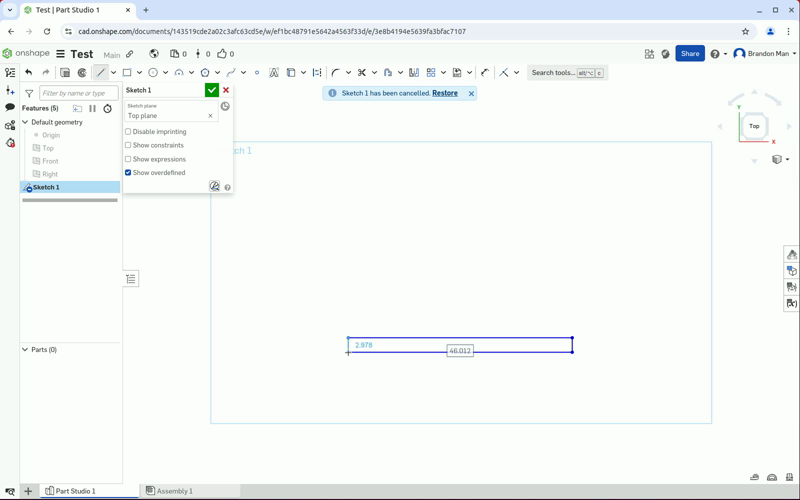
key(esc)
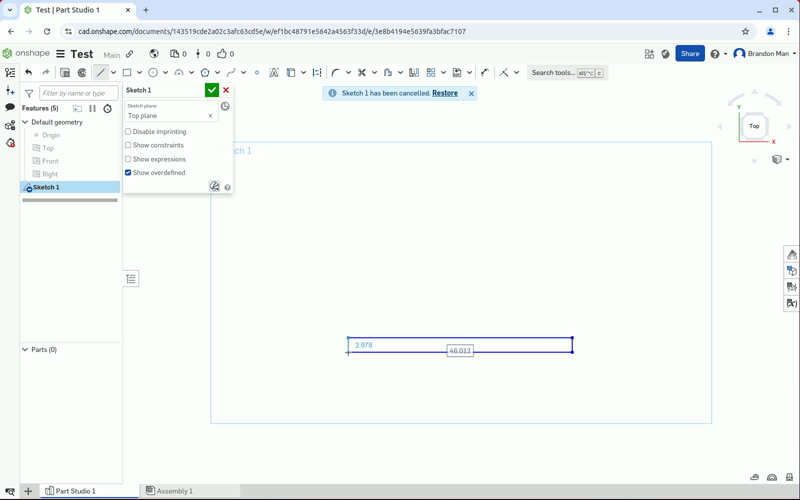
mouse_move(350, 341)
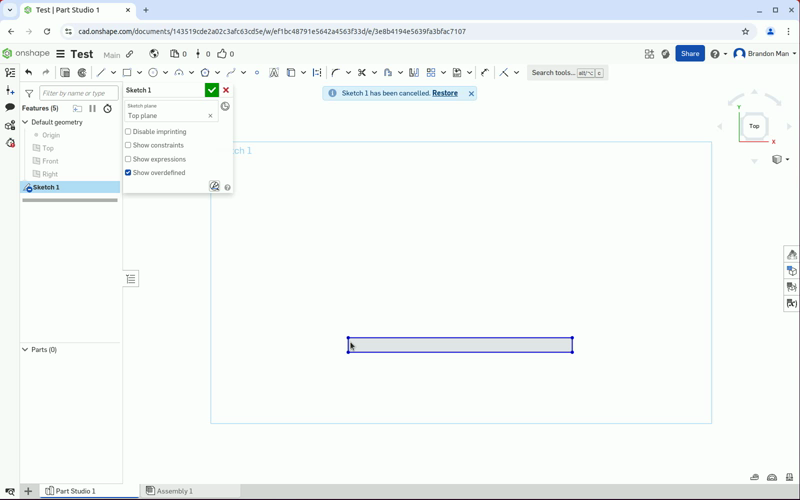
click(350, 341)
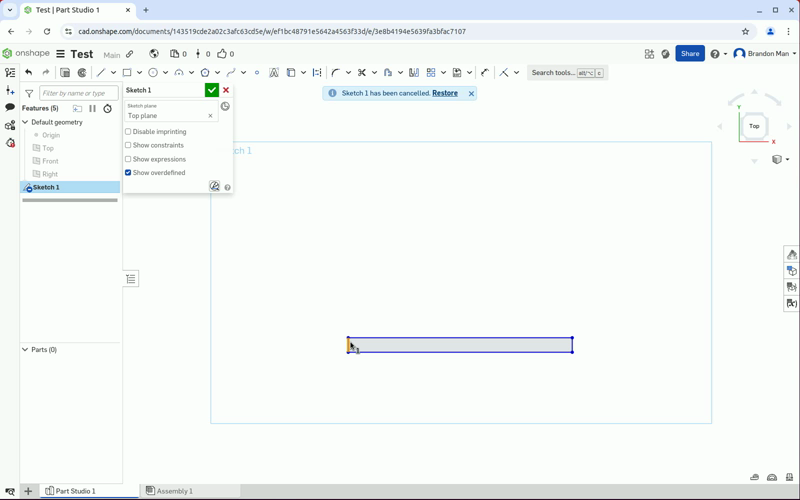
mouse_move(73, 352)
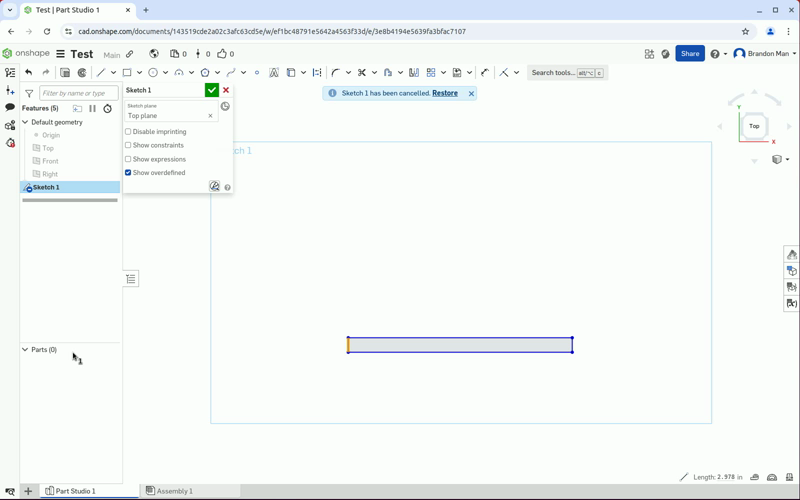
key(shift+y)
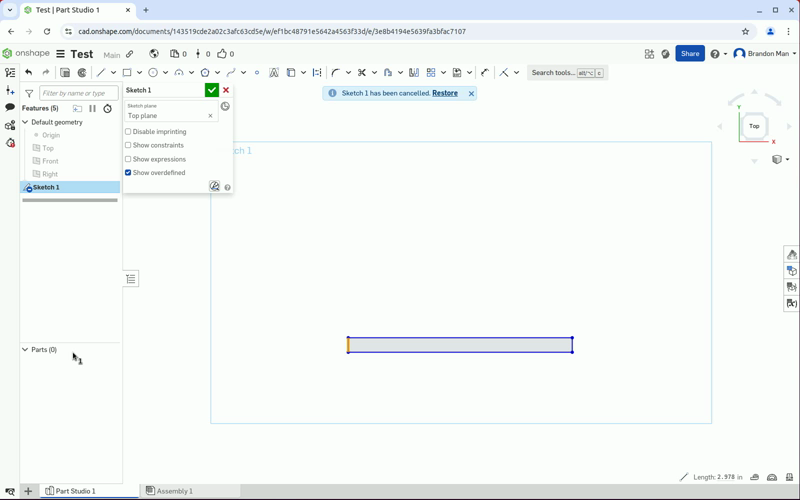
key(shift+e)
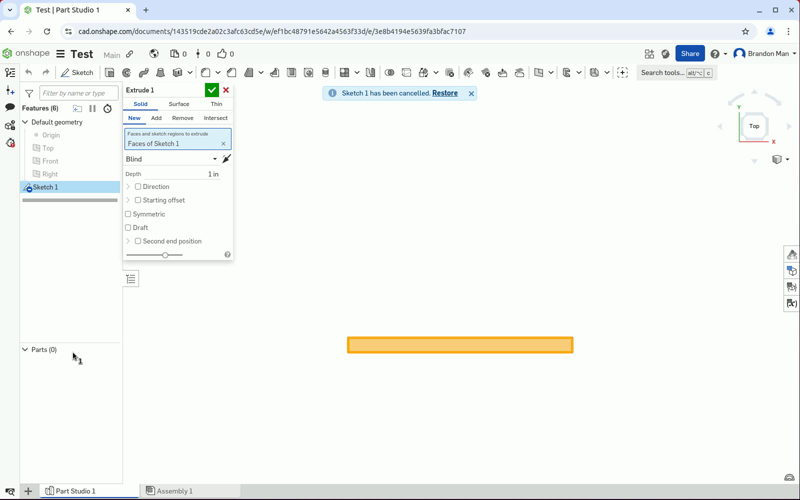
mouse_move(143, 106)
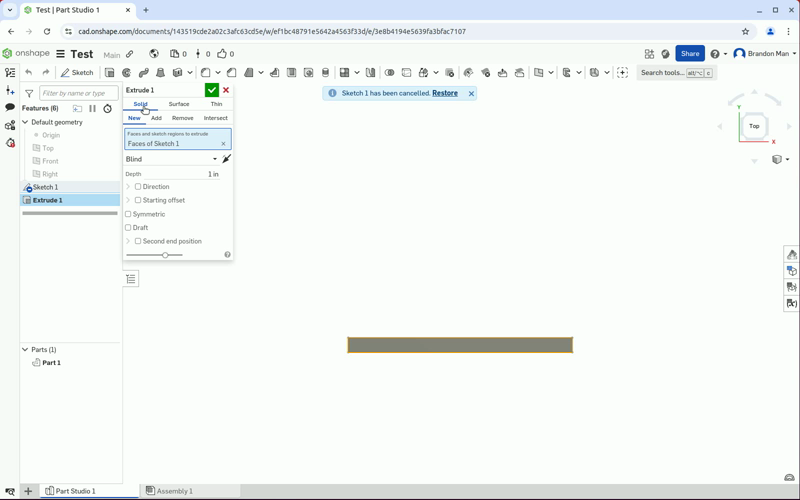
click(143, 106)
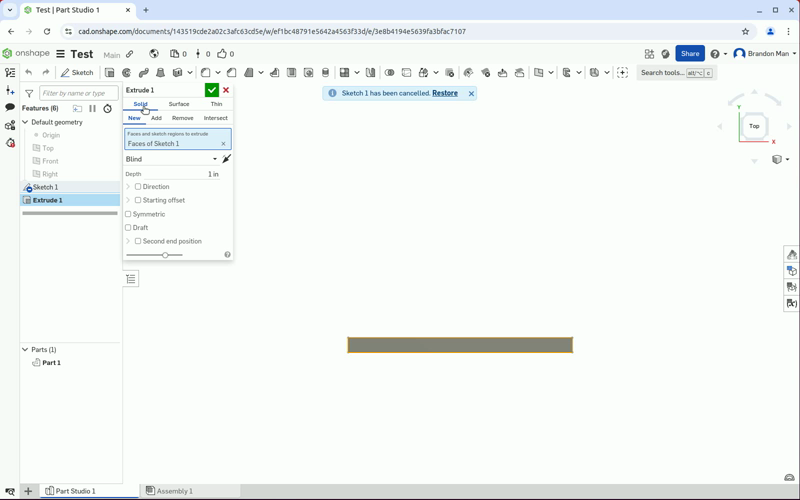
mouse_move(137, 120)
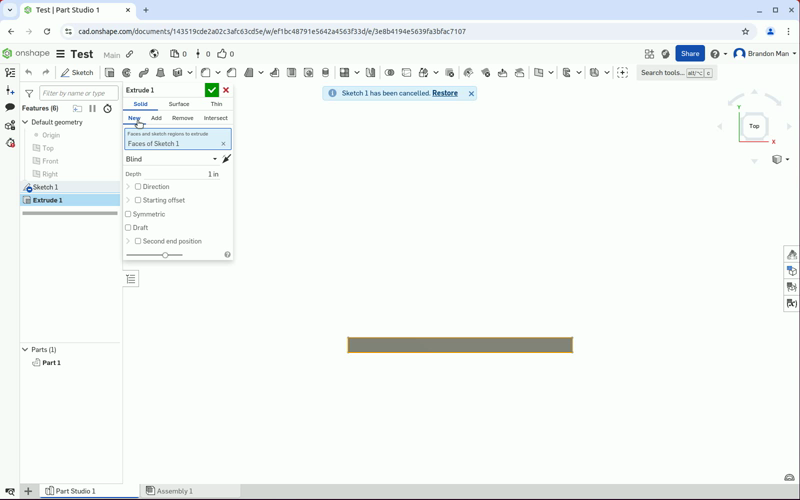
click(137, 120)
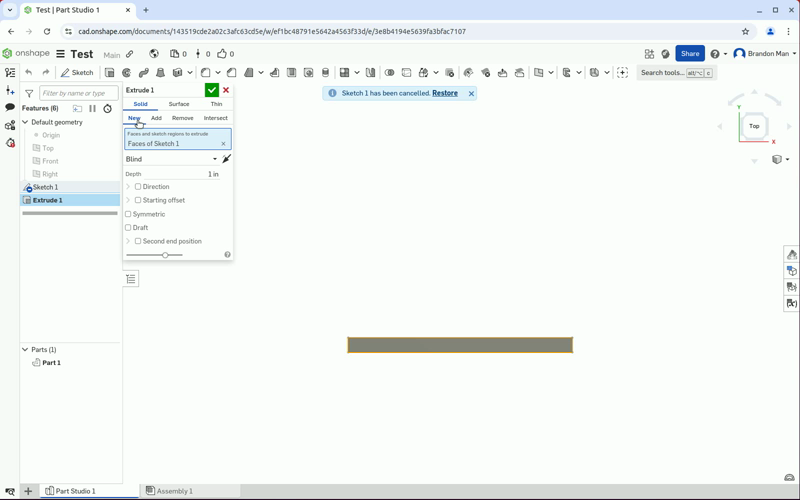
key(tab, 4)
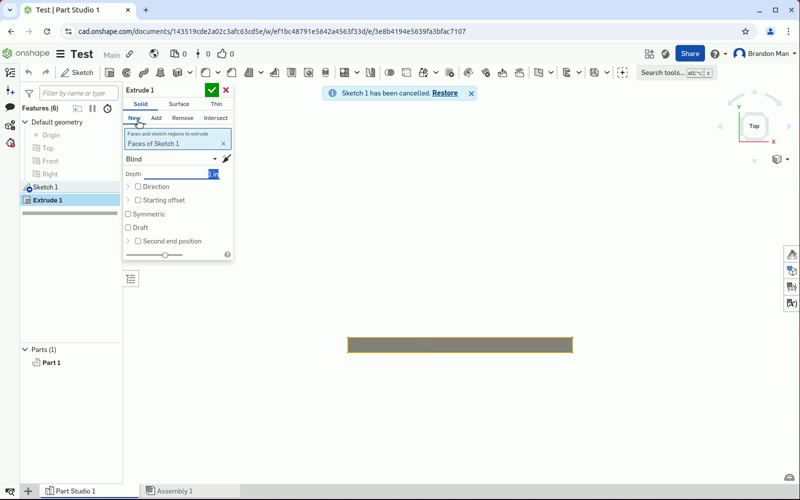
text(0.722)
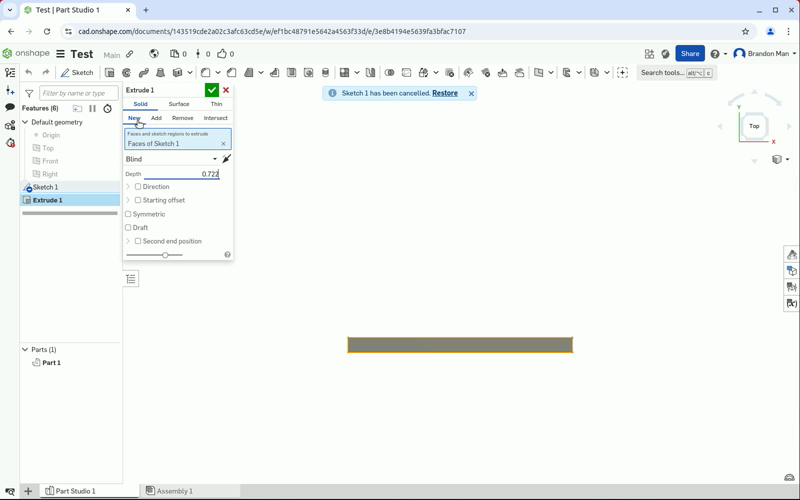
key(enter)
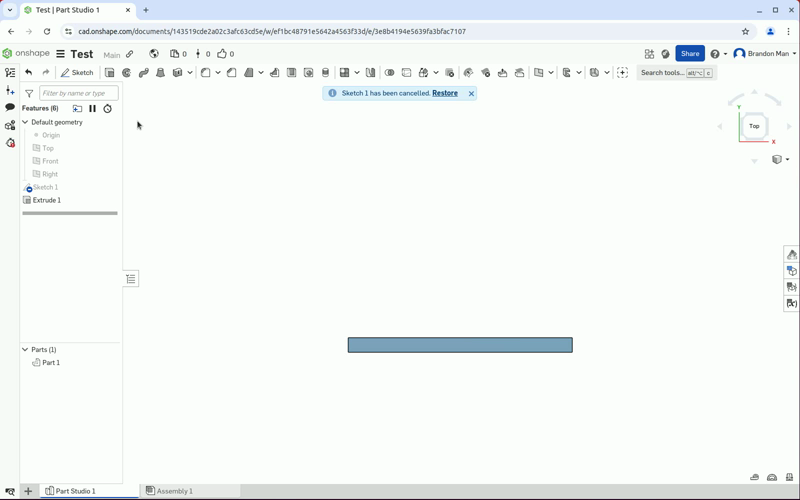
key(shift+h)
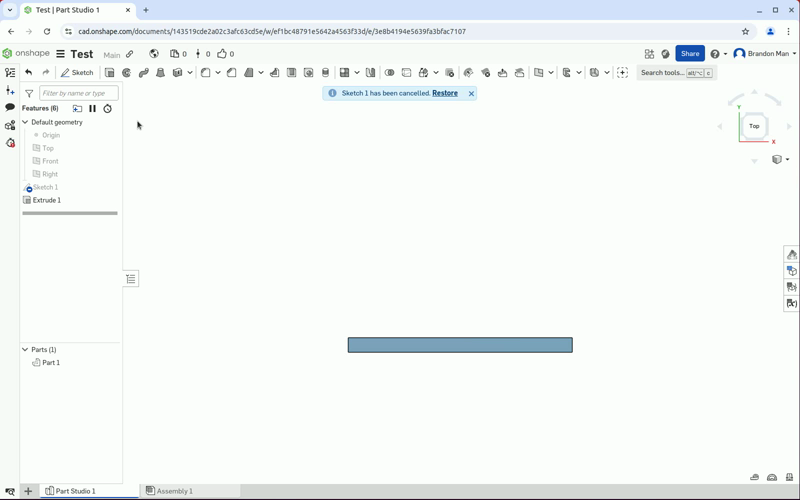
key(shift+h)
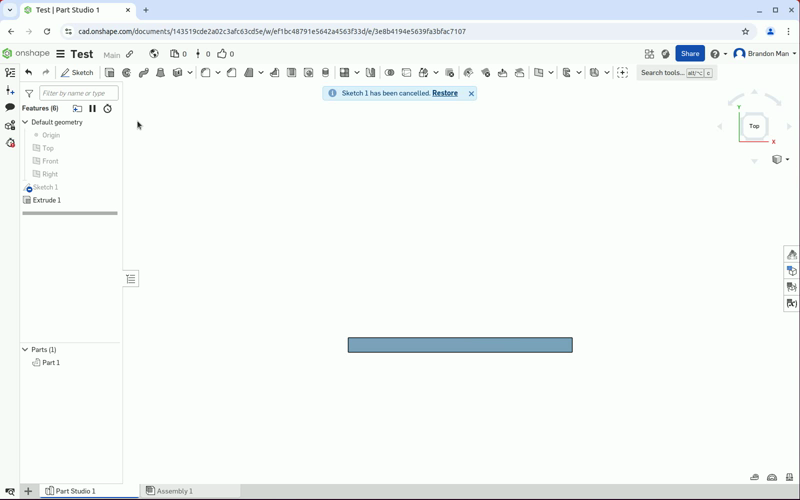
mouse_move(73, 189)
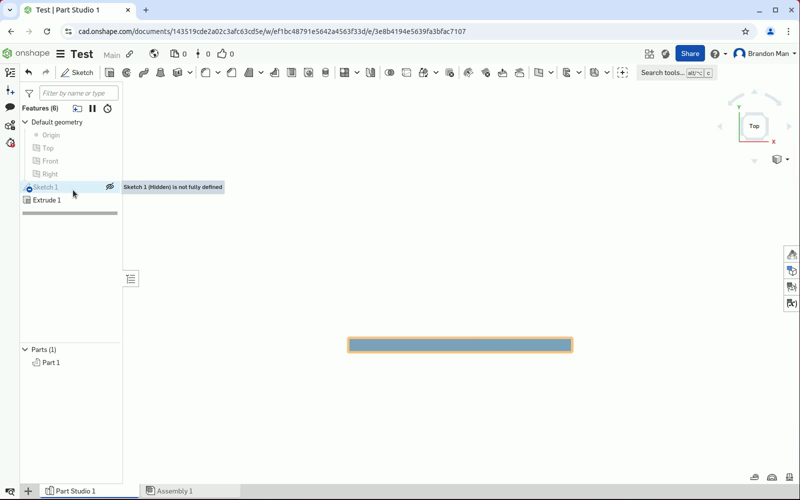
click(73, 189)
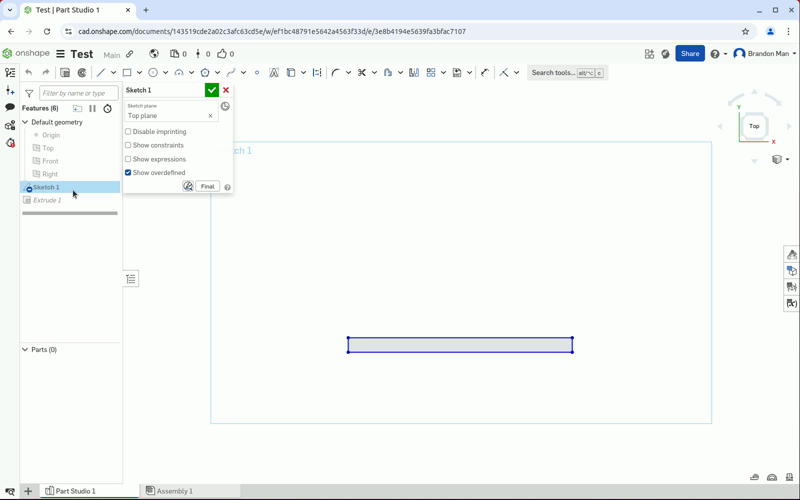
mouse_move(229, 92)
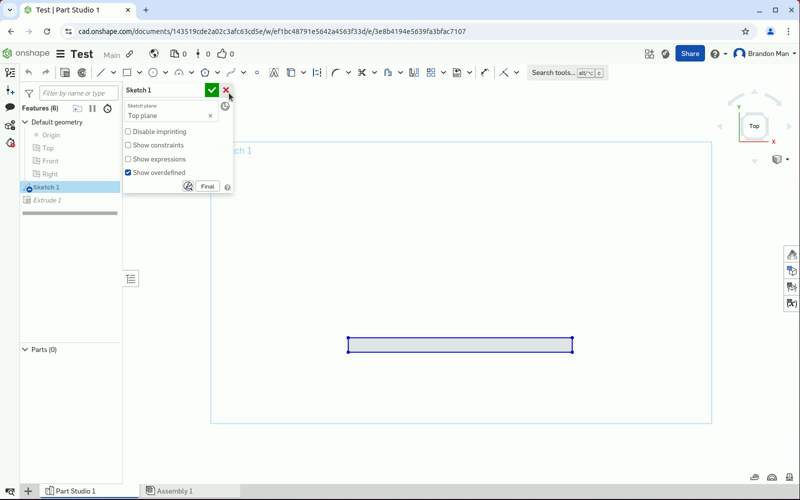
click(229, 92)
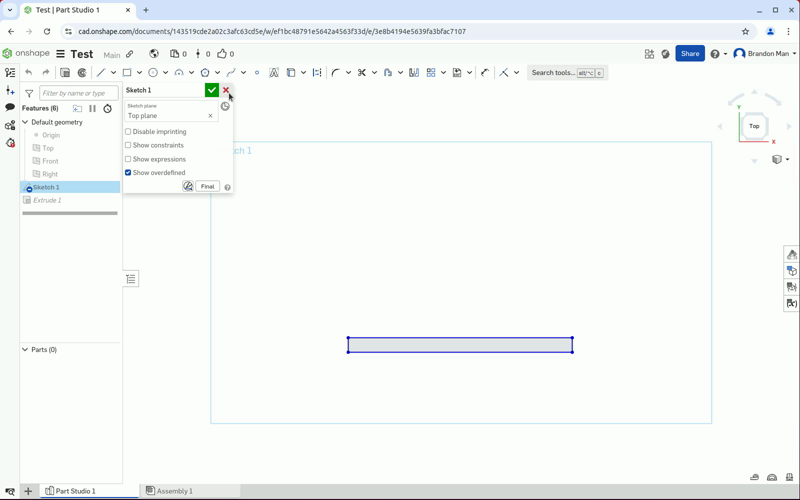
key(shift+s)
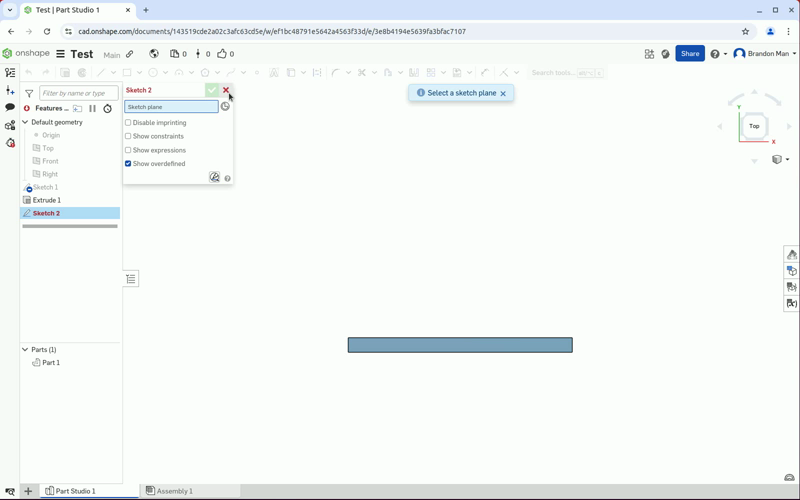
mouse_move(73, 150)
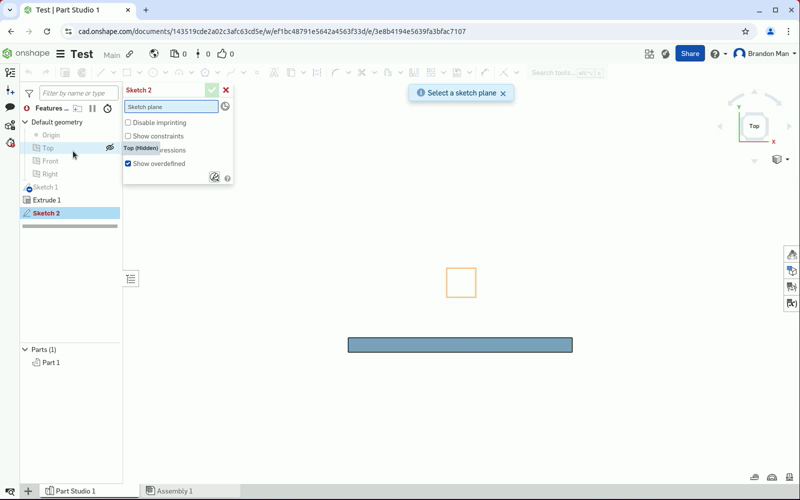
click(73, 150)
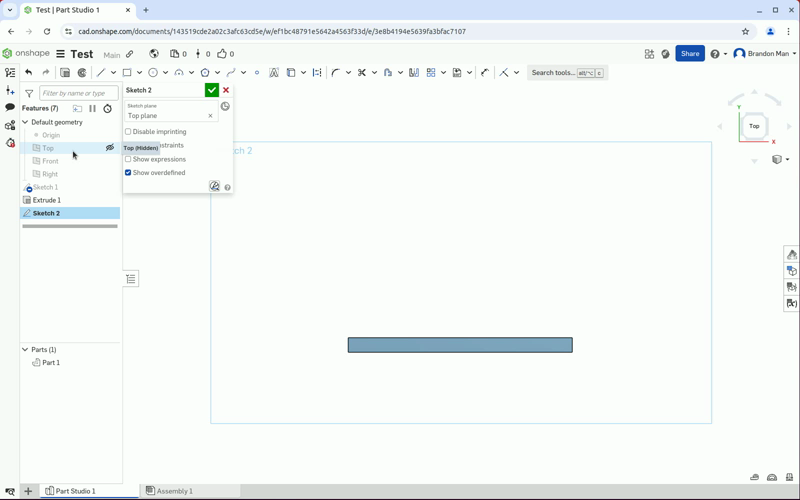
mouse_move(73, 352)
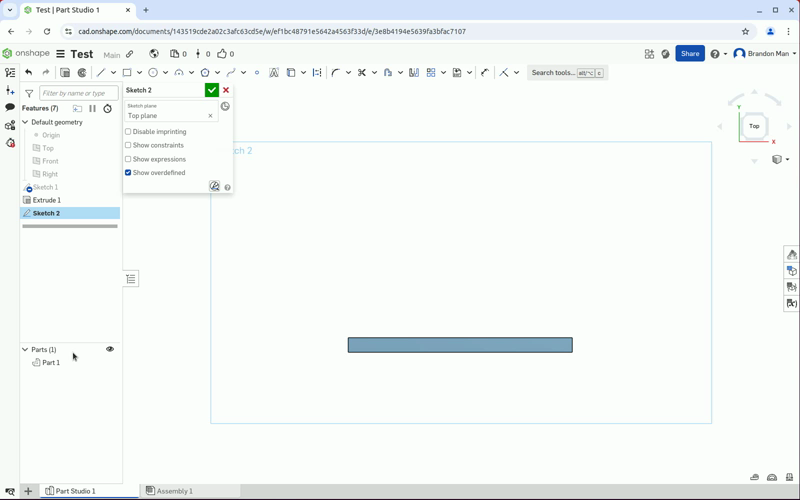
key(y)
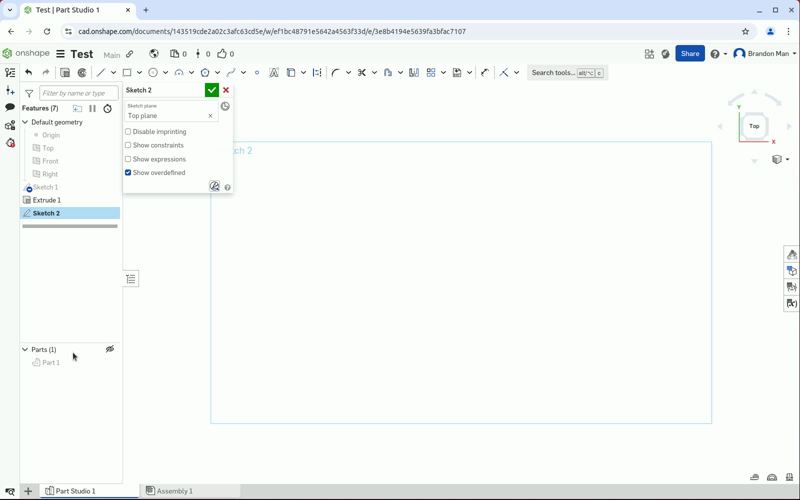
key(l)
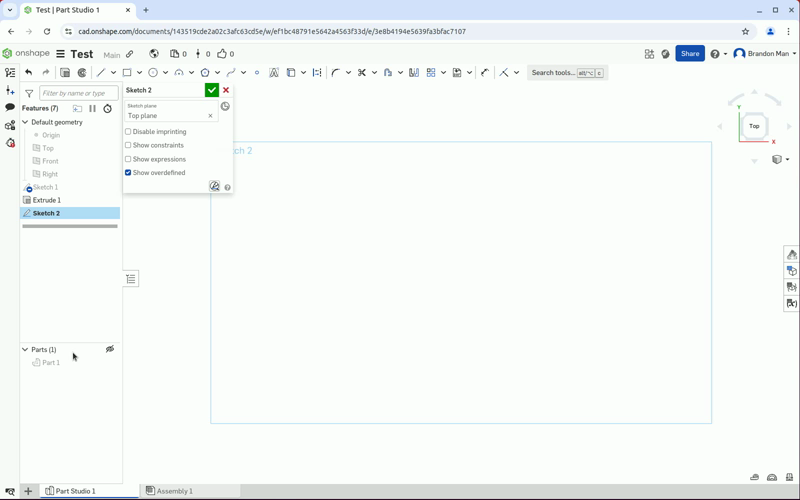
key_down(shift)
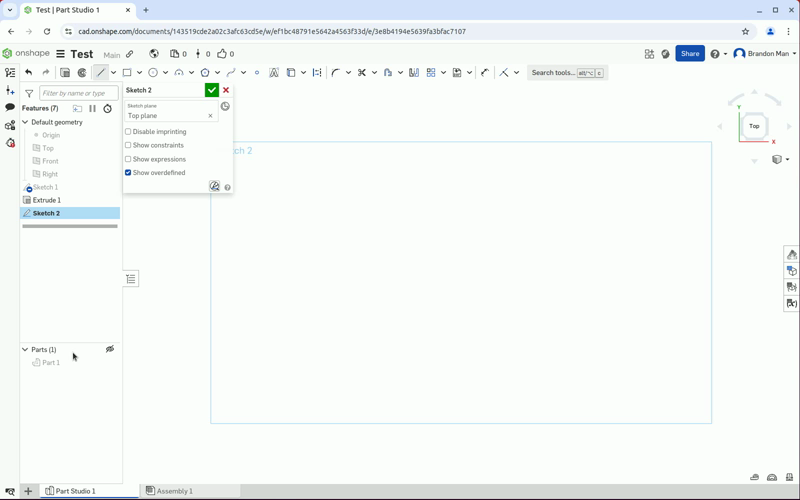
mouse_move(361, 351)
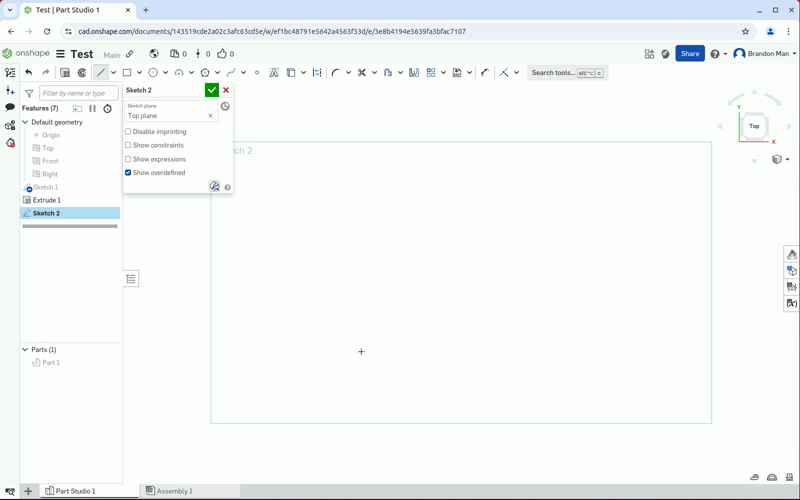
click(361, 351)
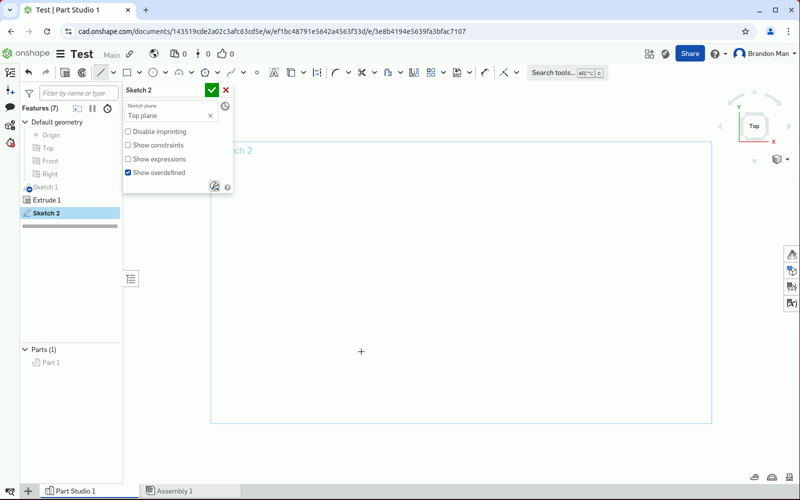
key_up(shift)
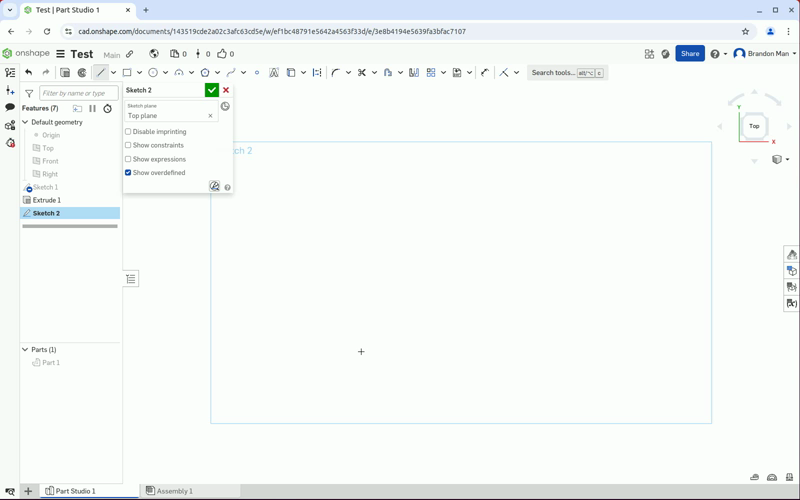
key_down(shift)
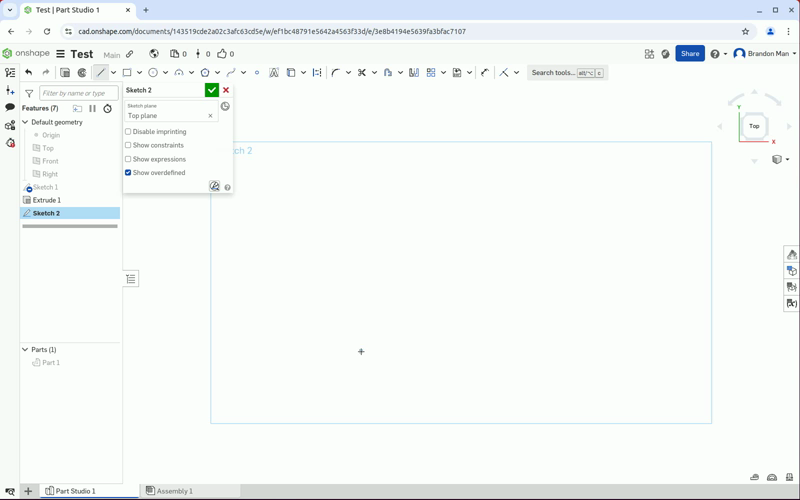
mouse_move(391, 351)
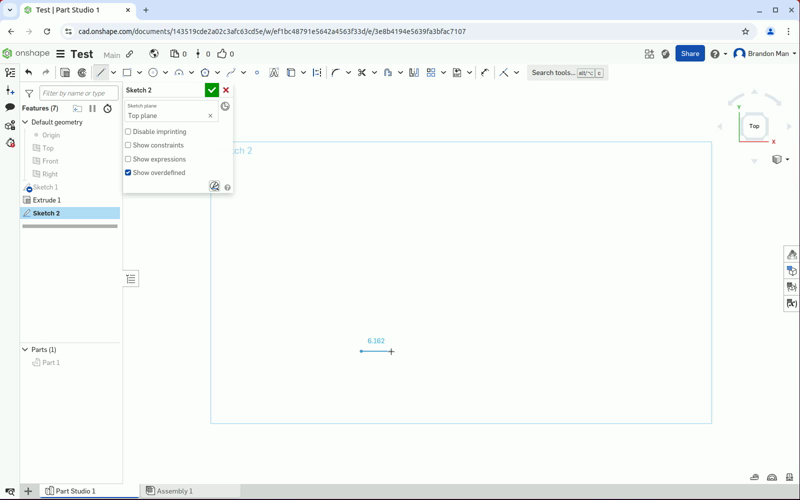
mouse_move(378, 351)
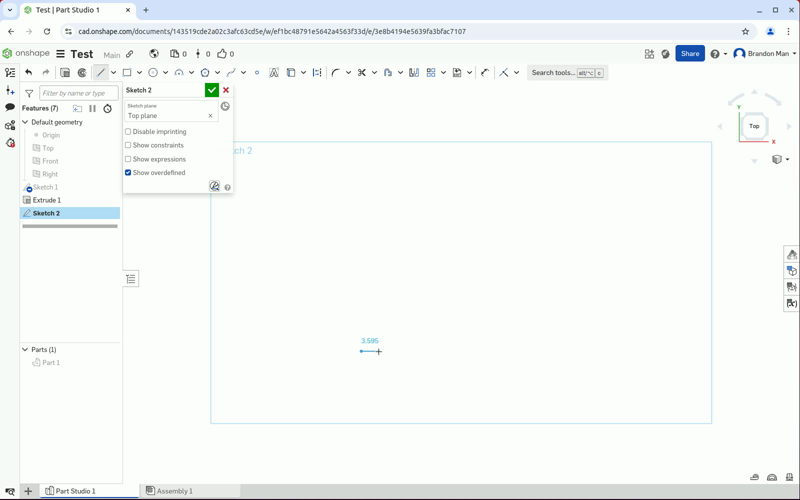
click(378, 351)
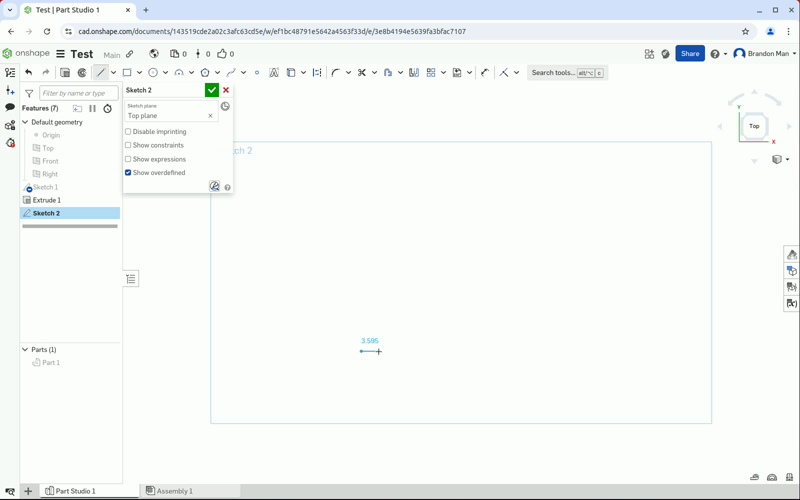
key_up(shift)
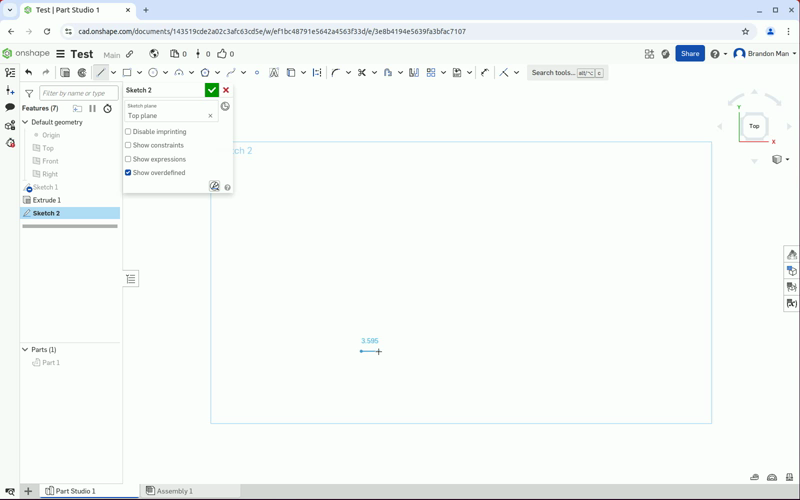
key_down(shift)
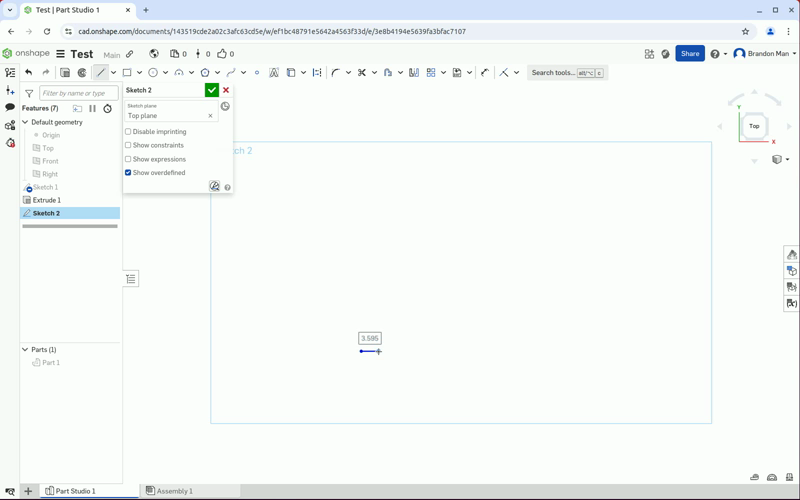
mouse_move(408, 351)
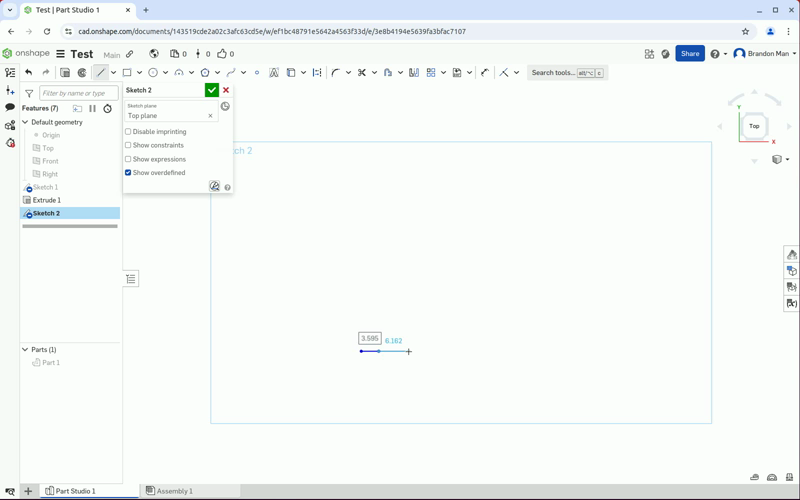
mouse_move(378, 338)
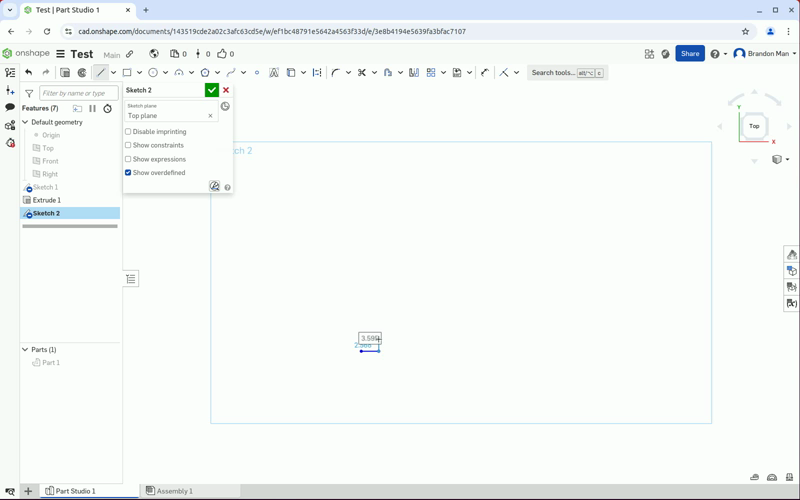
click(378, 338)
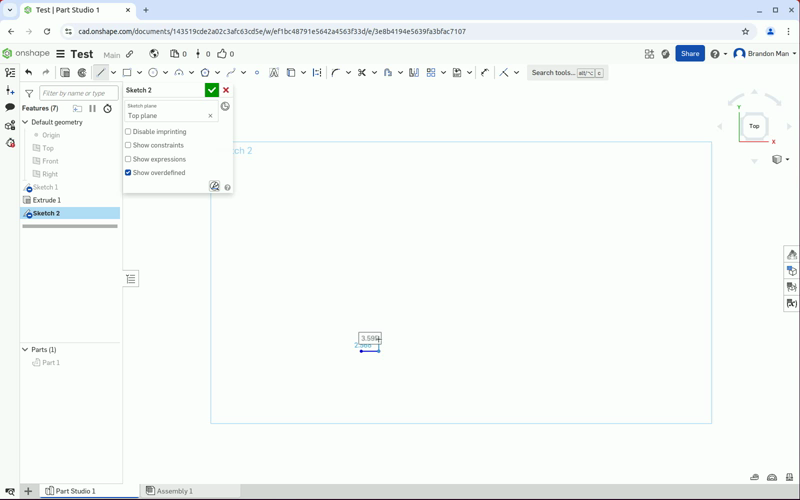
key_up(shift)
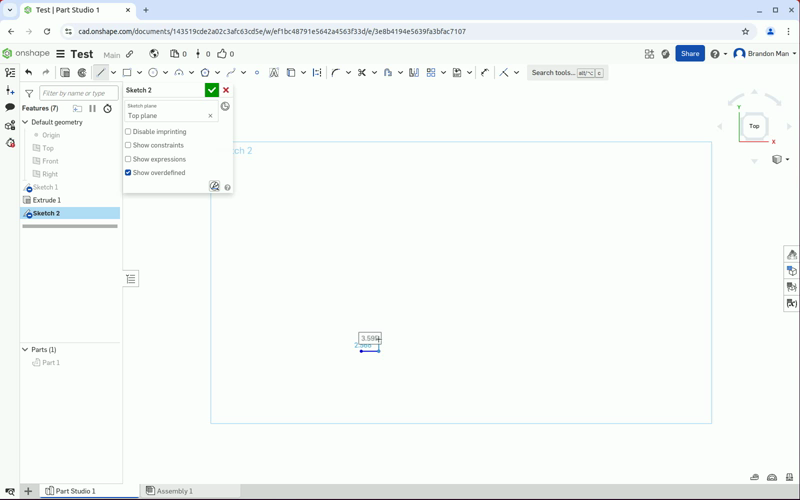
key_down(shift)
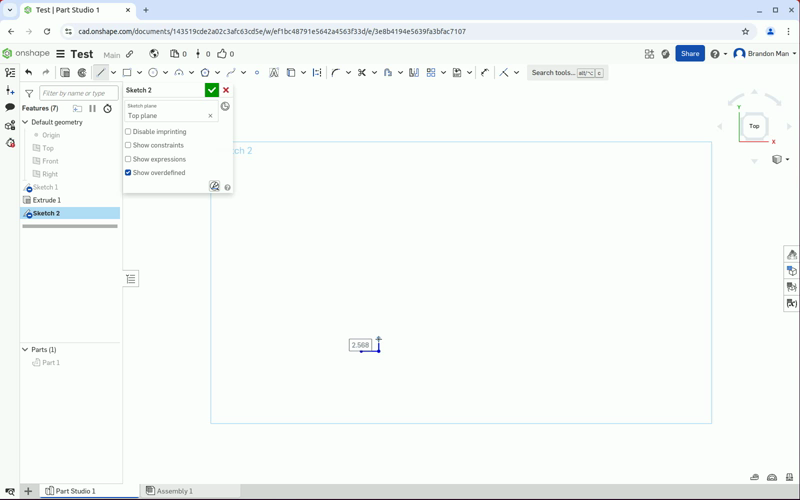
mouse_move(408, 338)
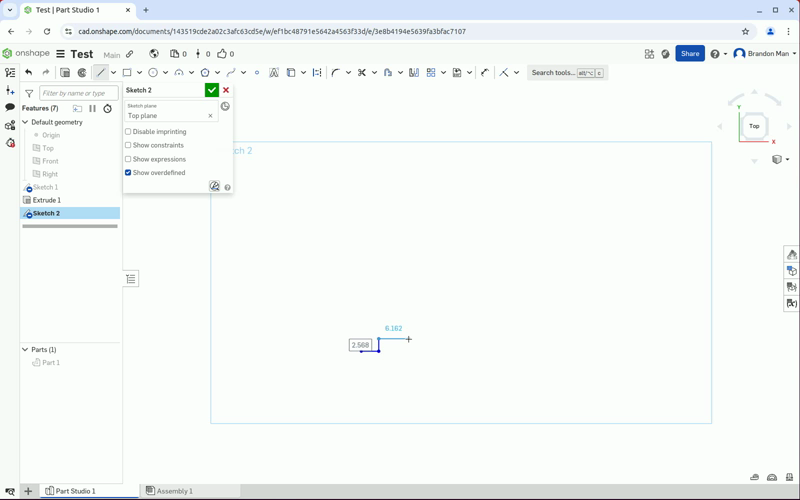
mouse_move(361, 338)
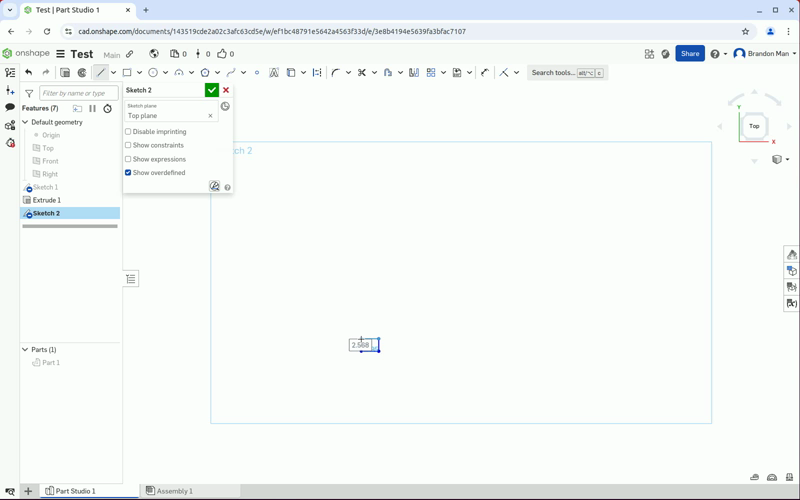
click(361, 338)
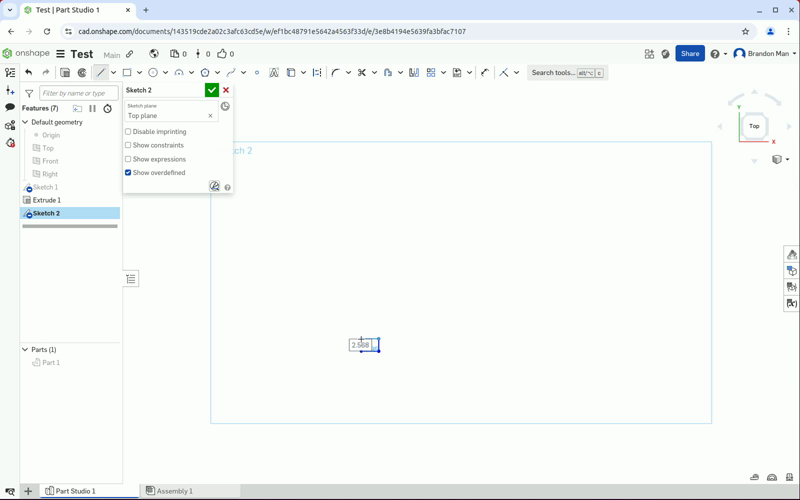
key_up(shift)
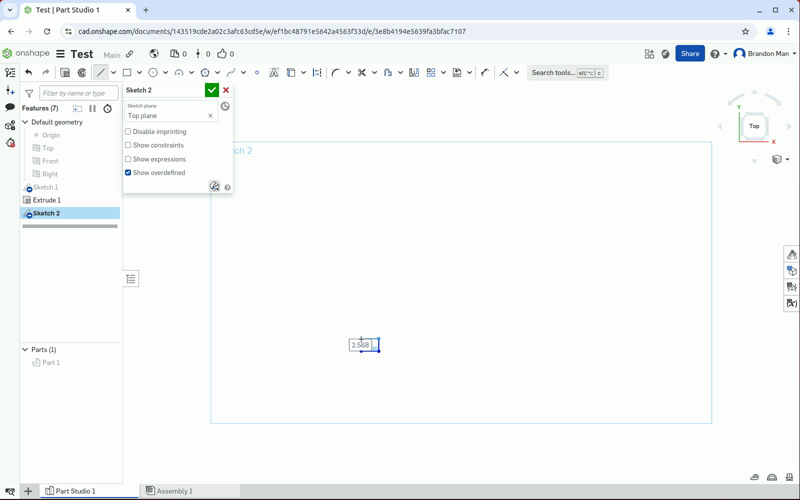
mouse_move(391, 338)
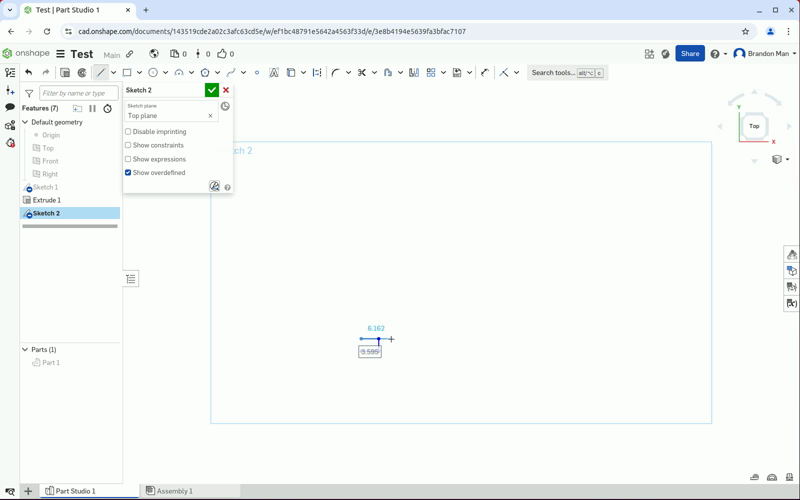
key_down(shift)
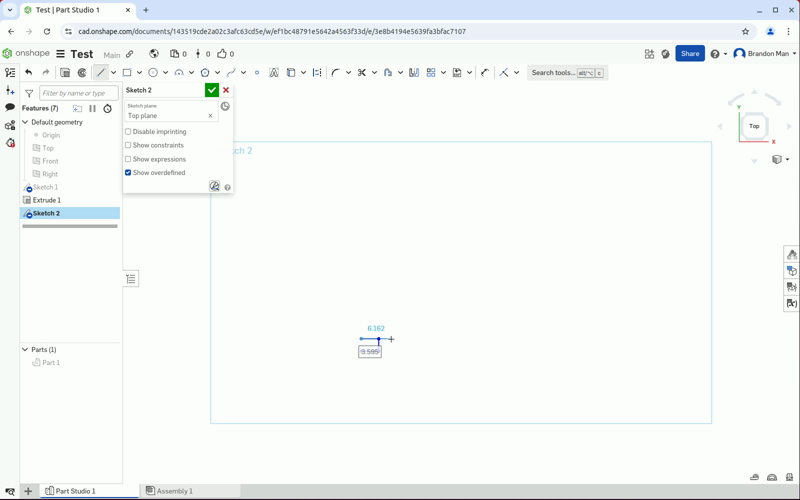
mouse_move(361, 351)
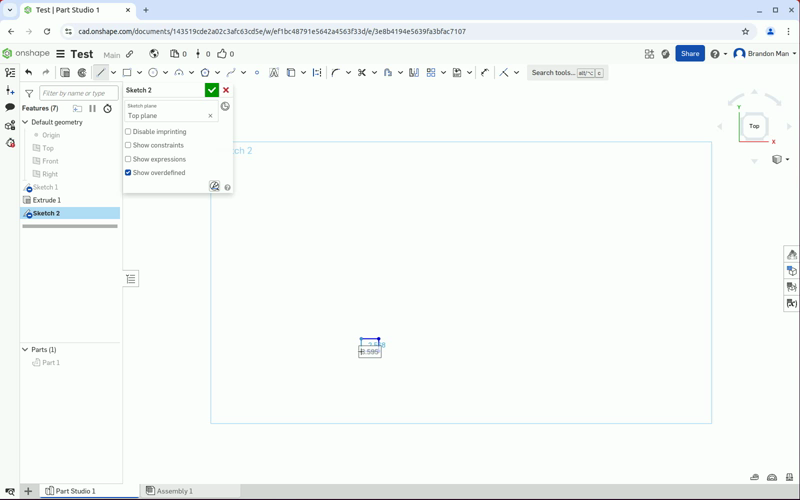
key_up(shift)
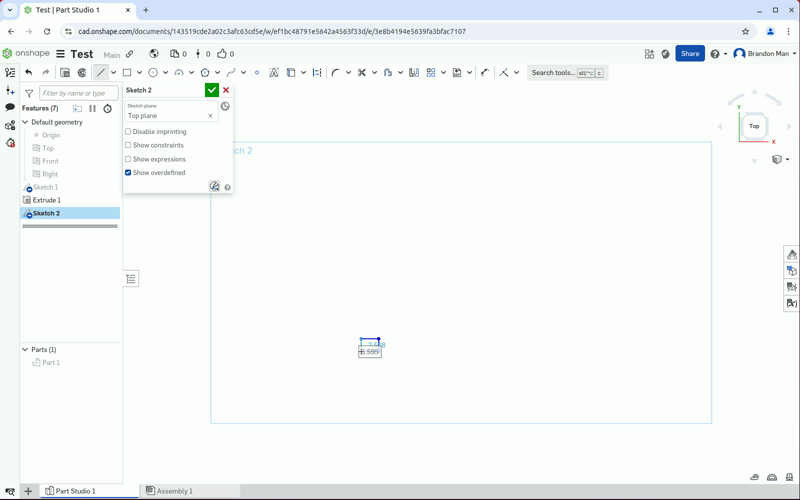
click(361, 351)
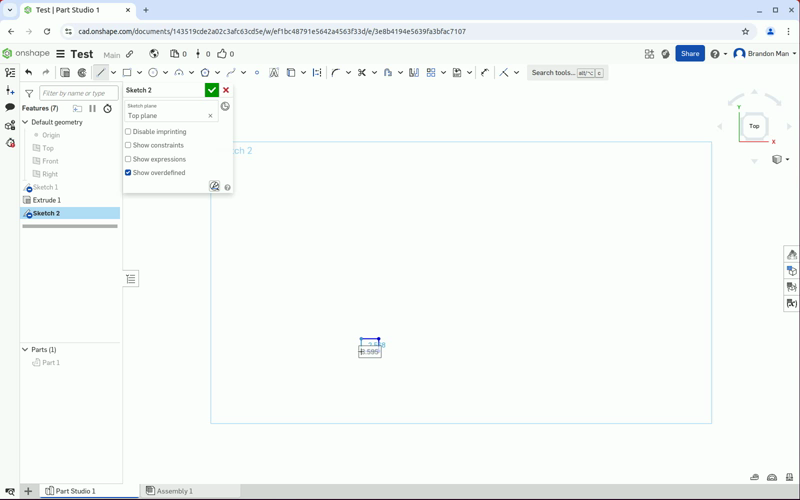
key(esc)
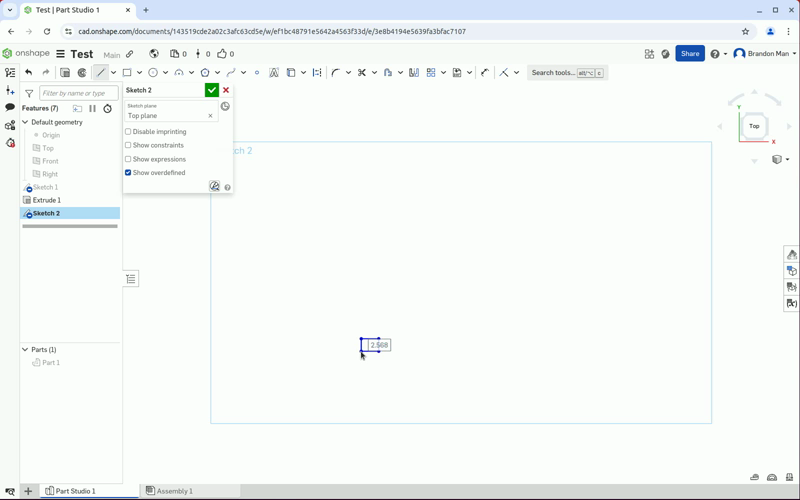
mouse_move(364, 347)
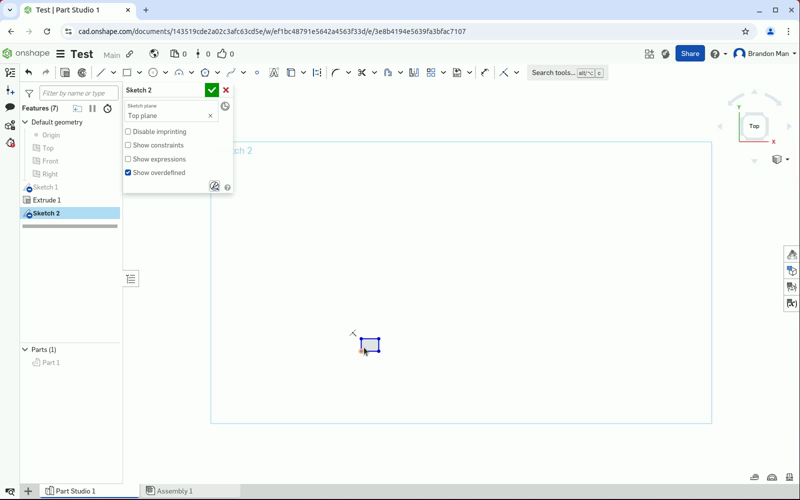
scroll(6)
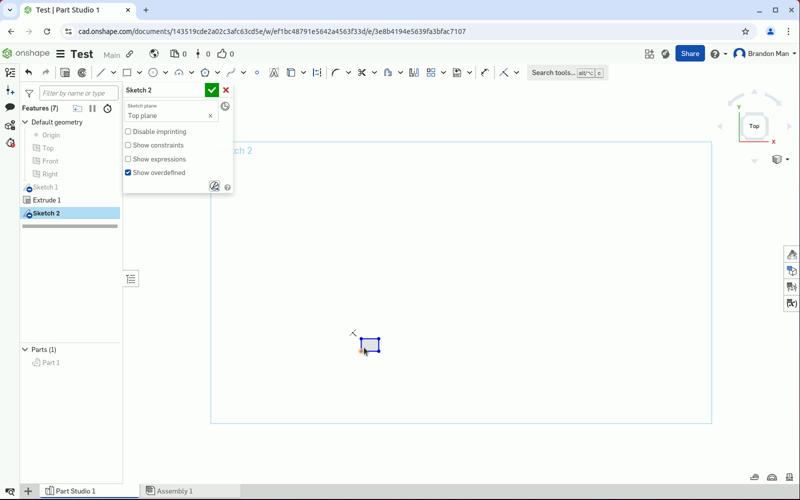
scroll(6)
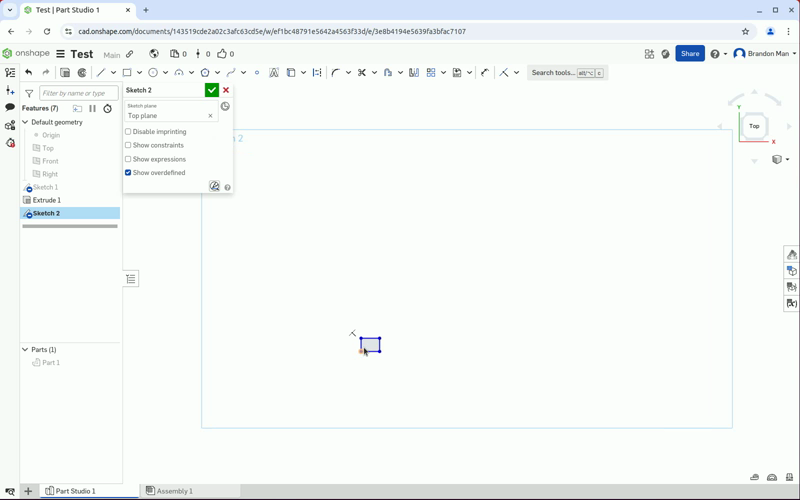
scroll(6)
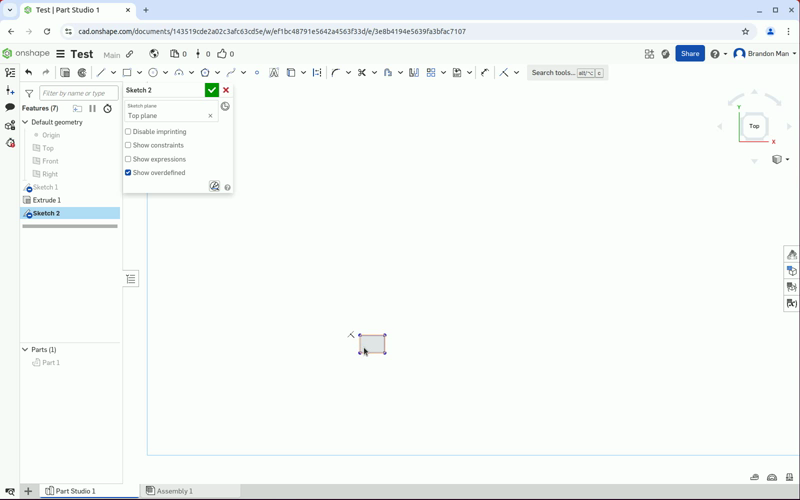
scroll(6)
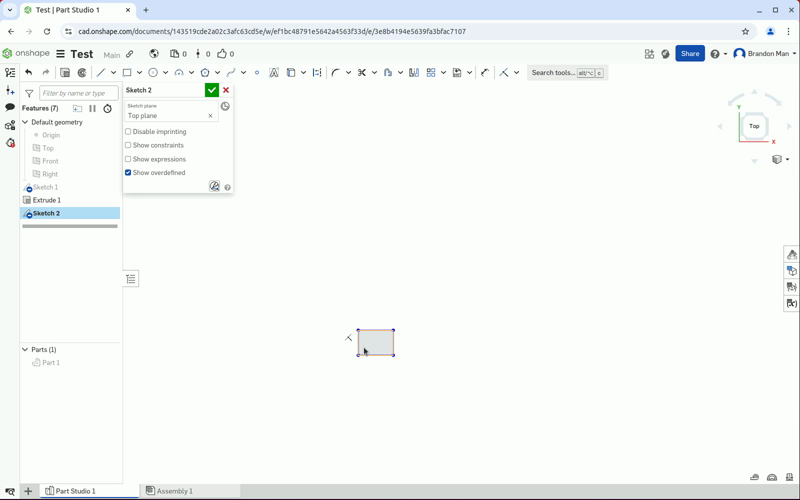
scroll(6)
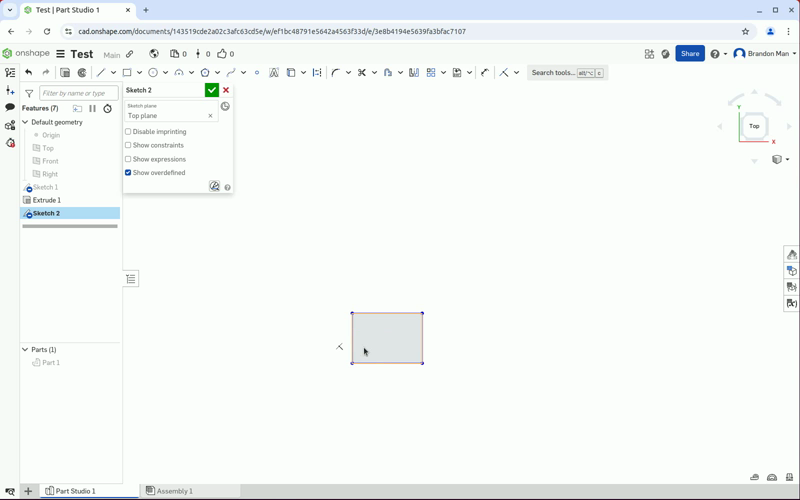
scroll(6)
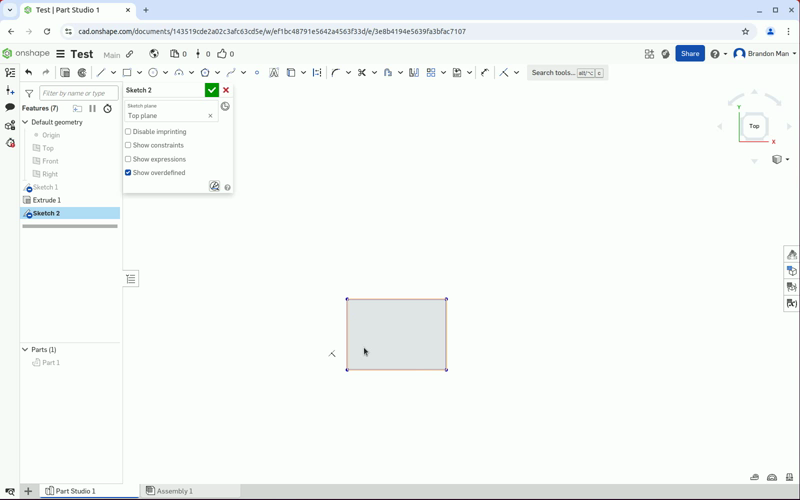
scroll(6)
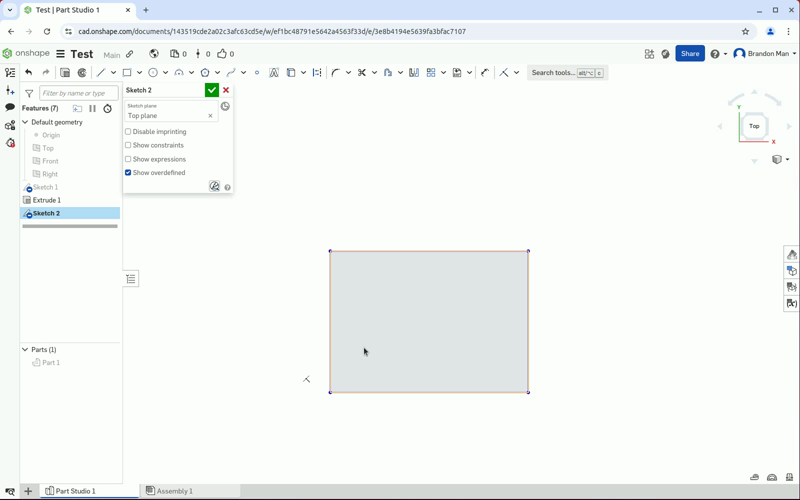
click(364, 347)
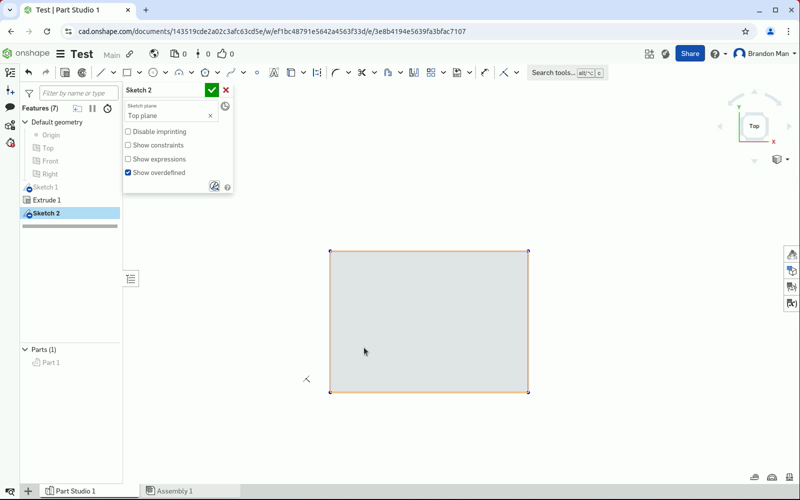
scroll(-6)
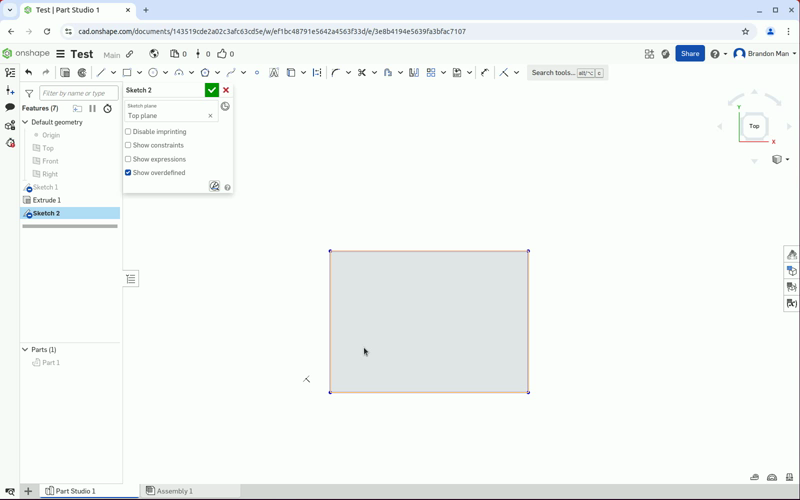
scroll(-6)
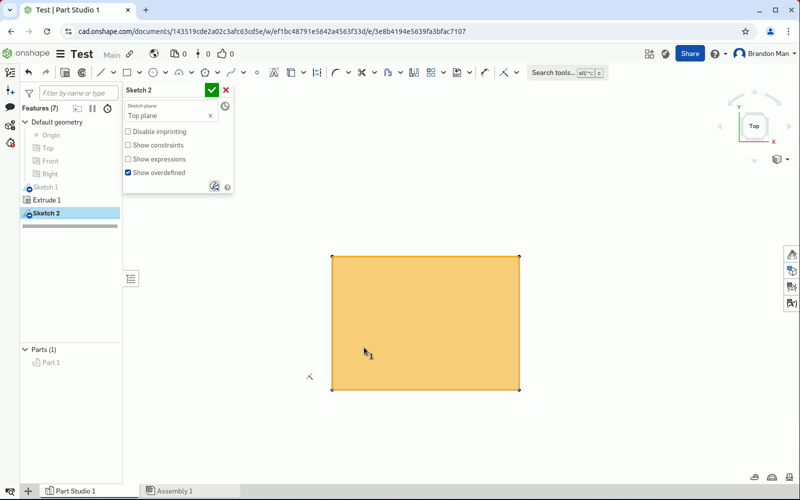
scroll(-6)
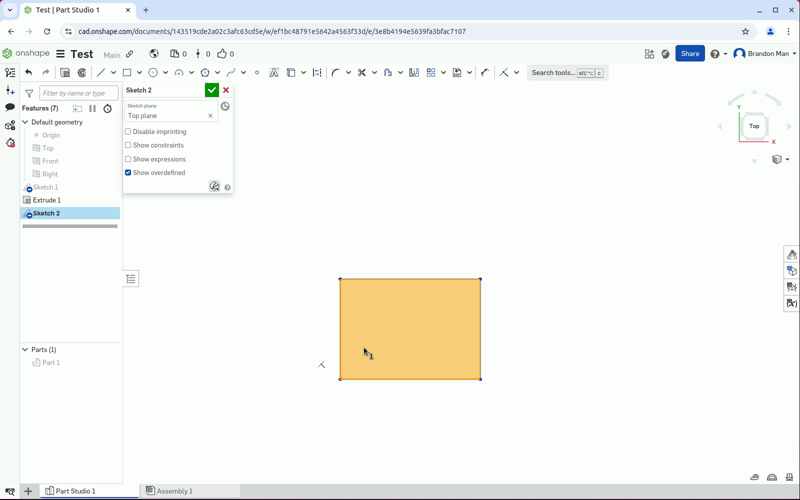
scroll(-6)
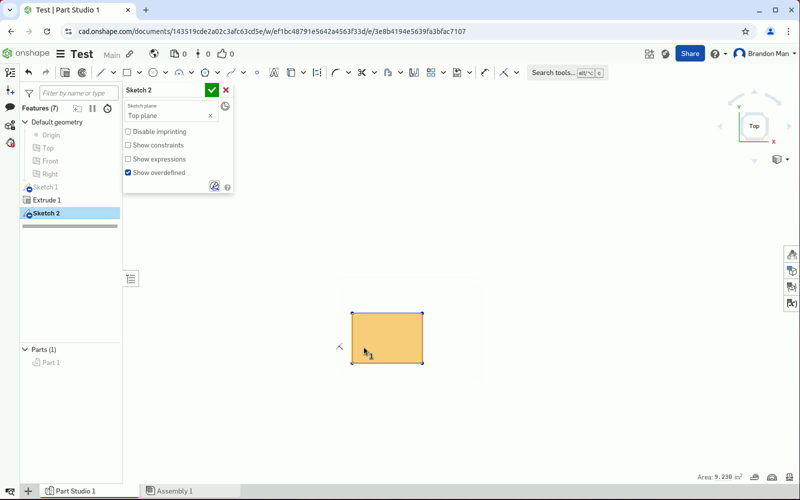
scroll(-6)
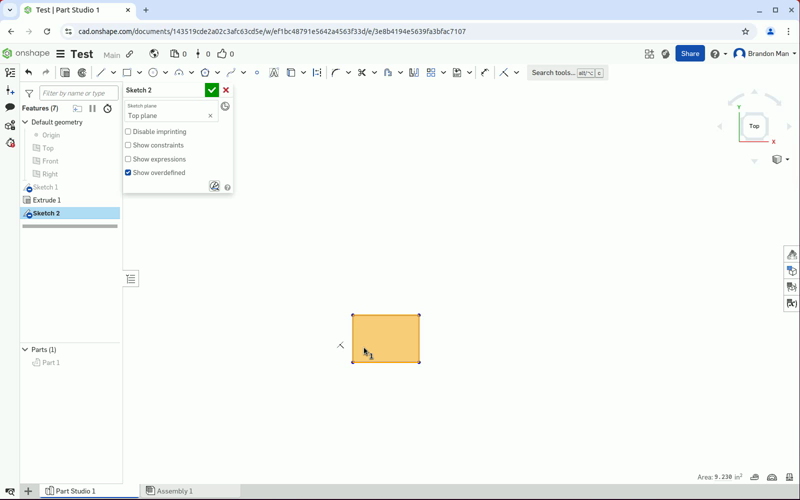
scroll(-6)
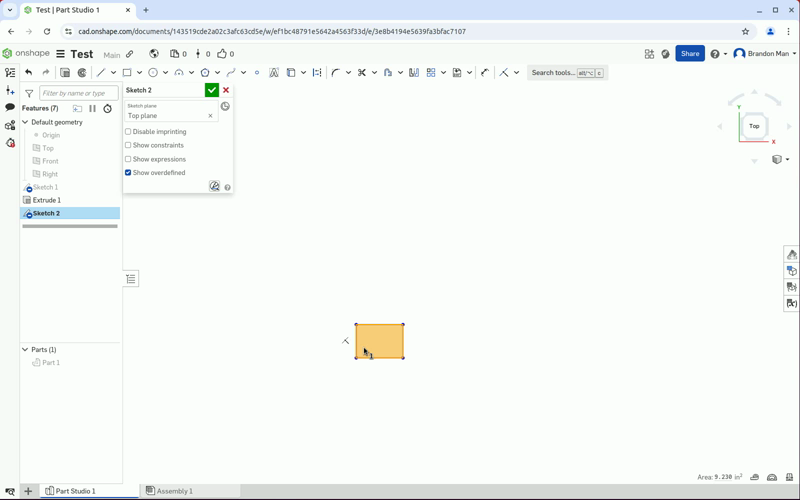
scroll(-6)
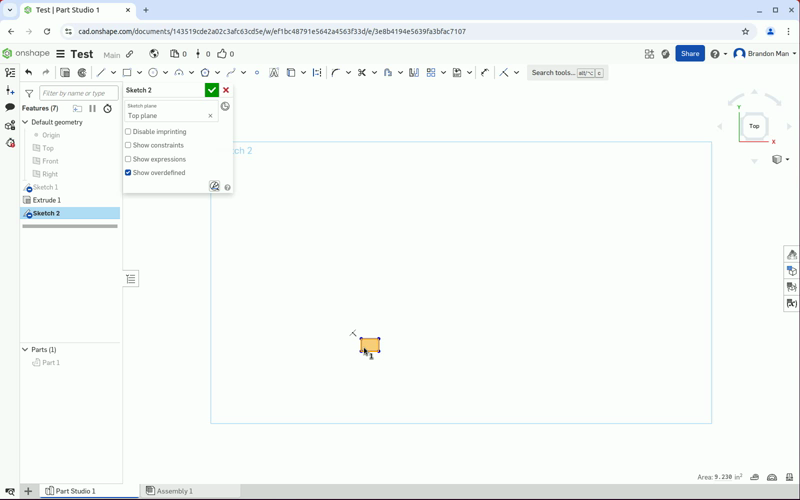
mouse_move(73, 352)
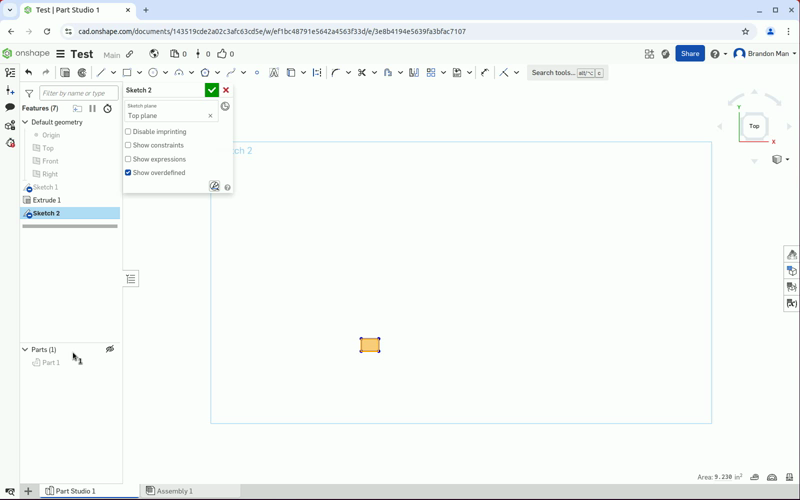
key(shift+y)
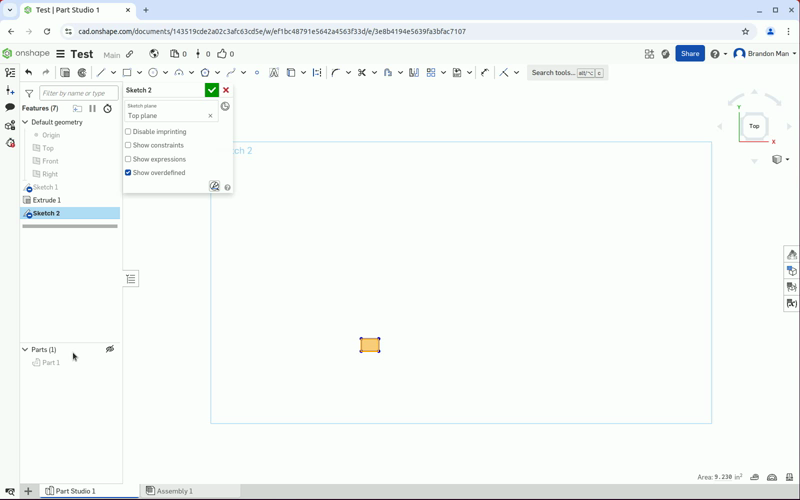
key(shift+e)
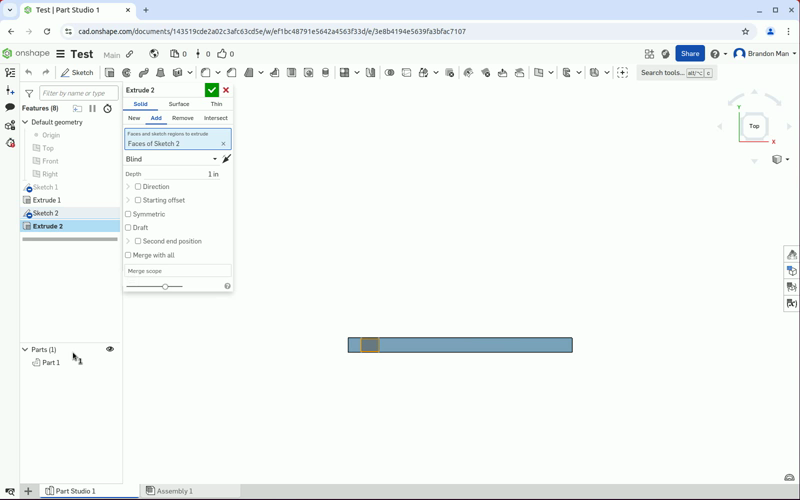
mouse_move(143, 106)
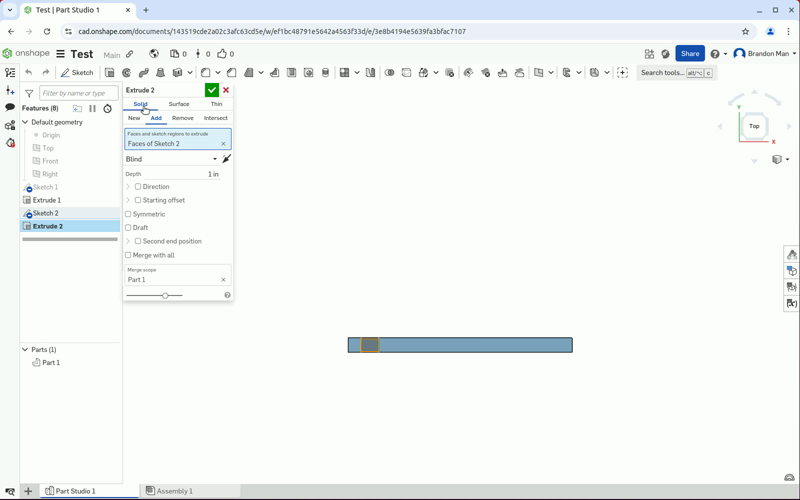
click(143, 106)
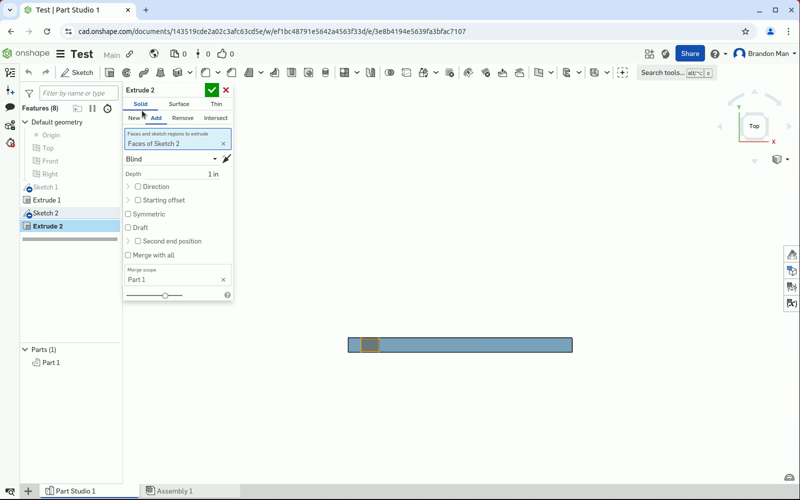
mouse_move(137, 120)
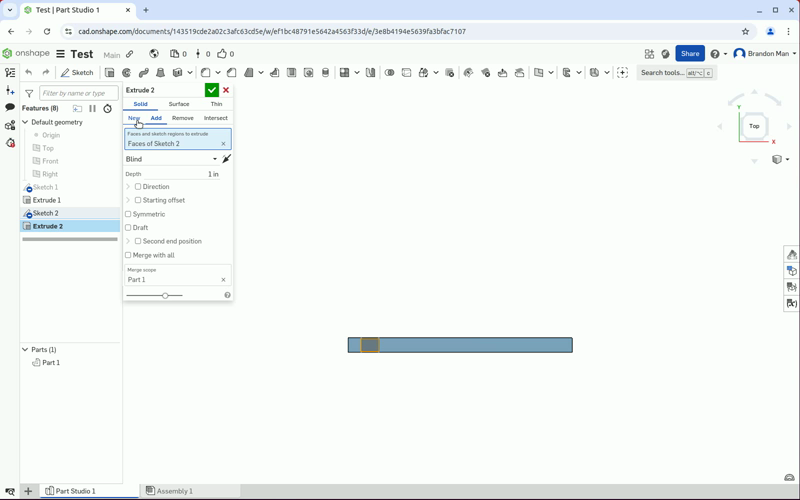
click(137, 120)
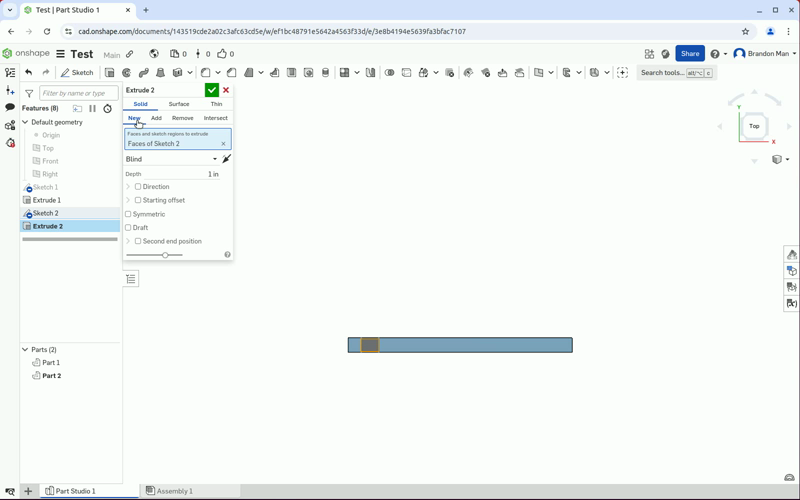
key(tab, 4)
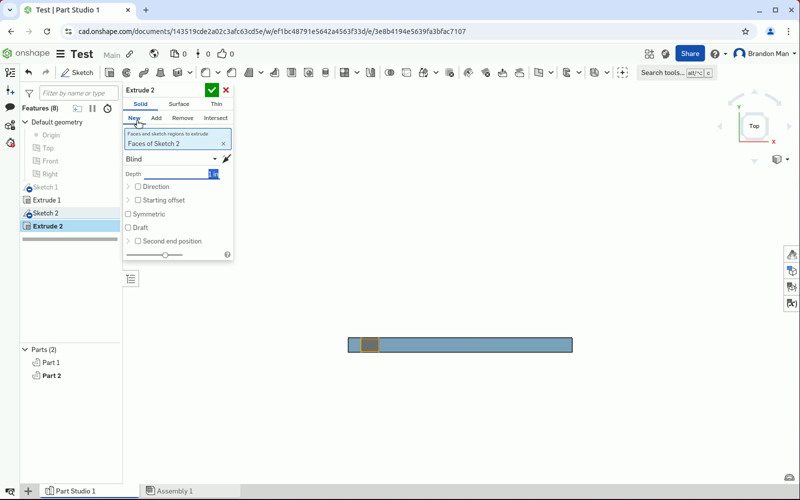
text(18.775)
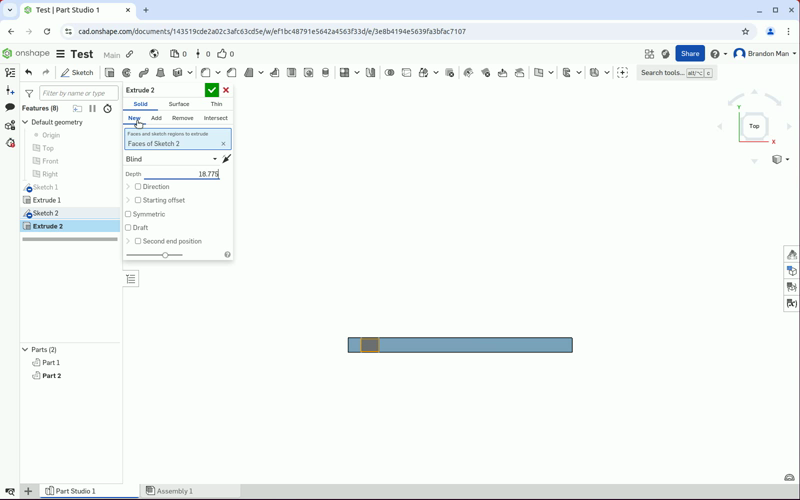
key(enter)
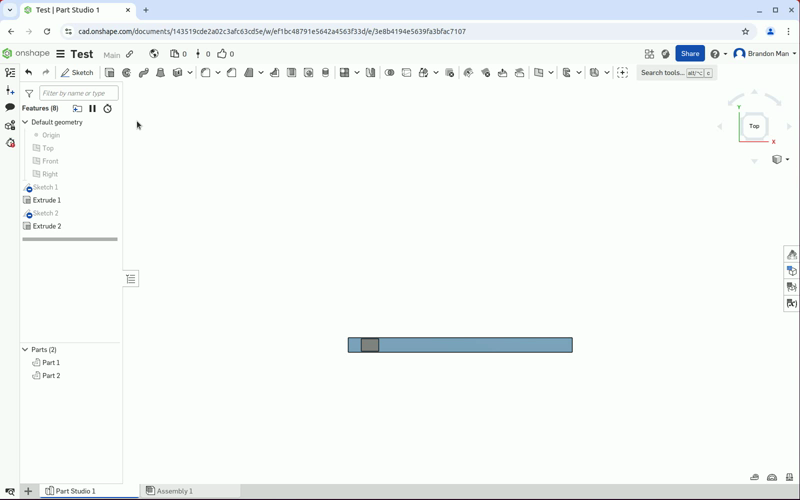
key(shift+h)
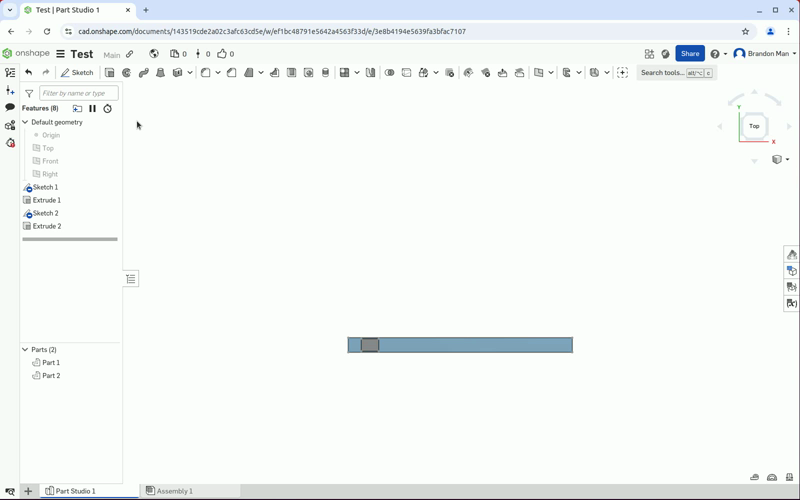
key(shift+h)
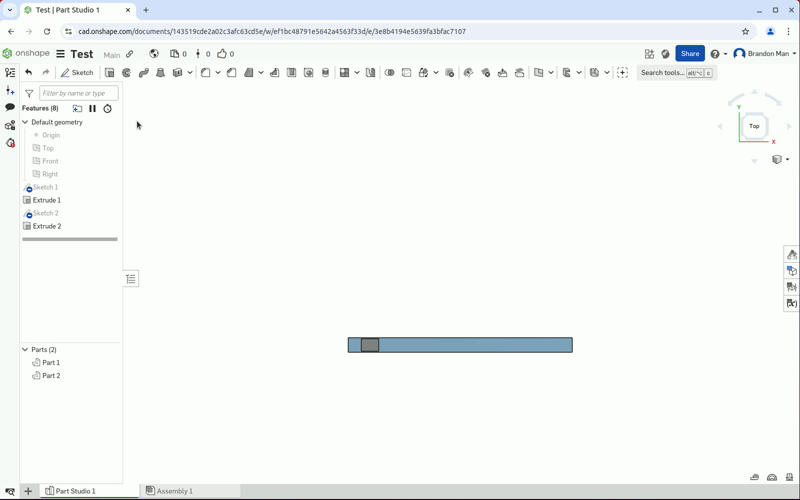
mouse_move(73, 189)
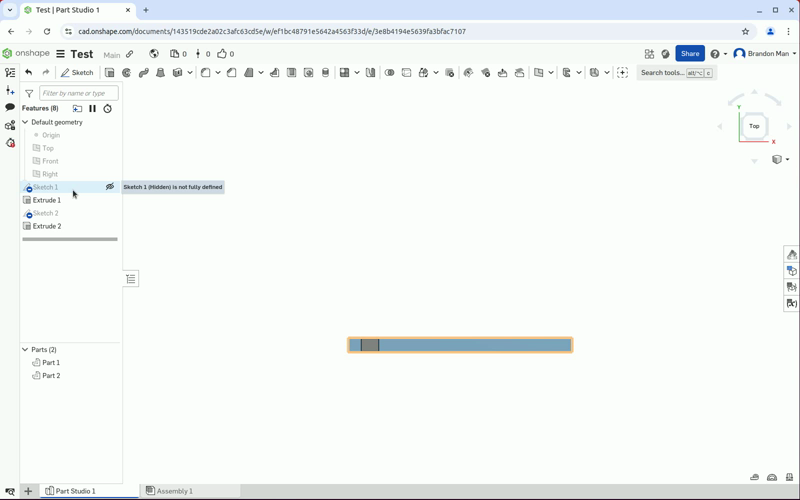
click(73, 189)
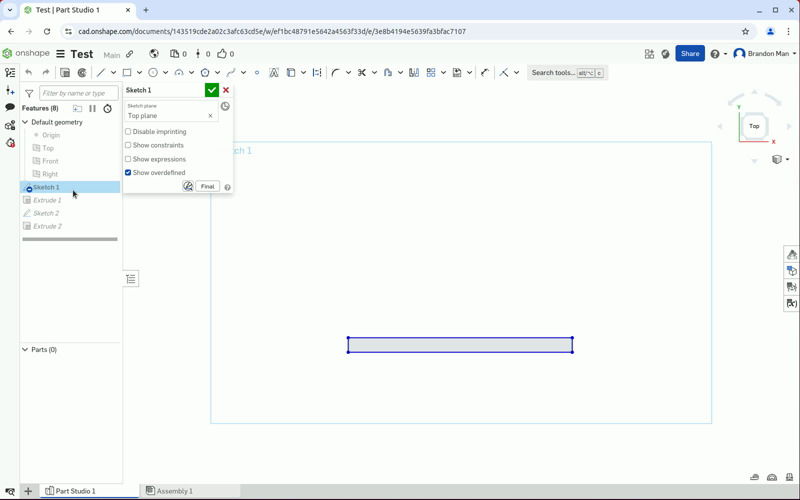
mouse_move(229, 92)
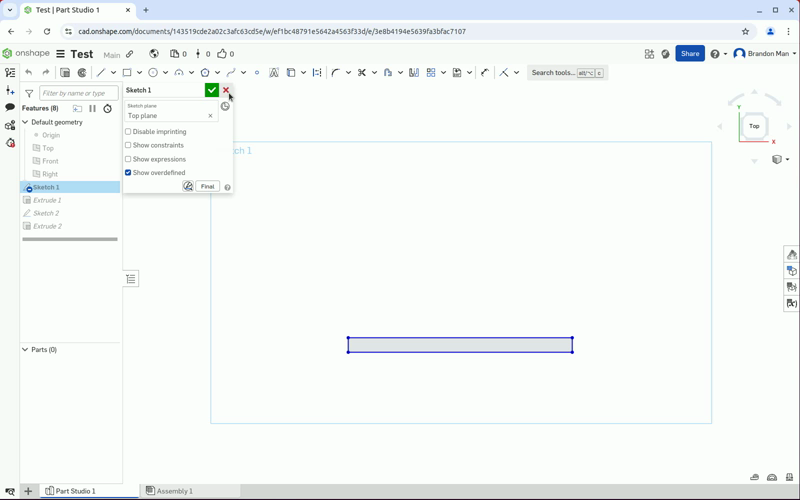
click(229, 92)
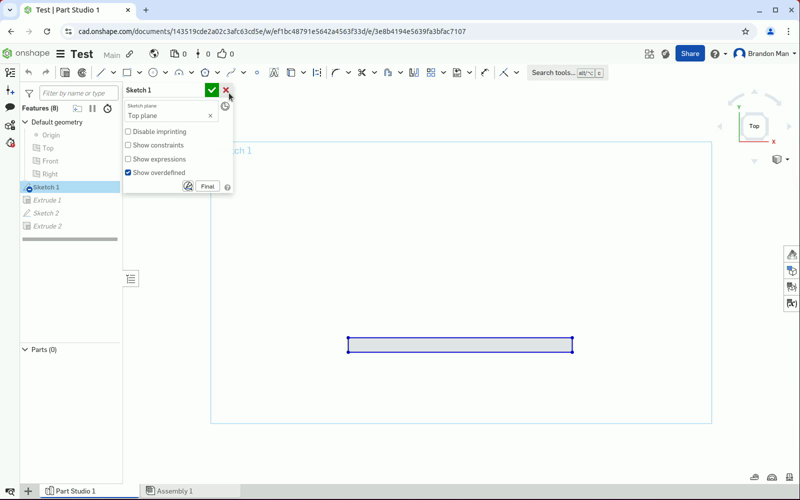
key(shift+s)
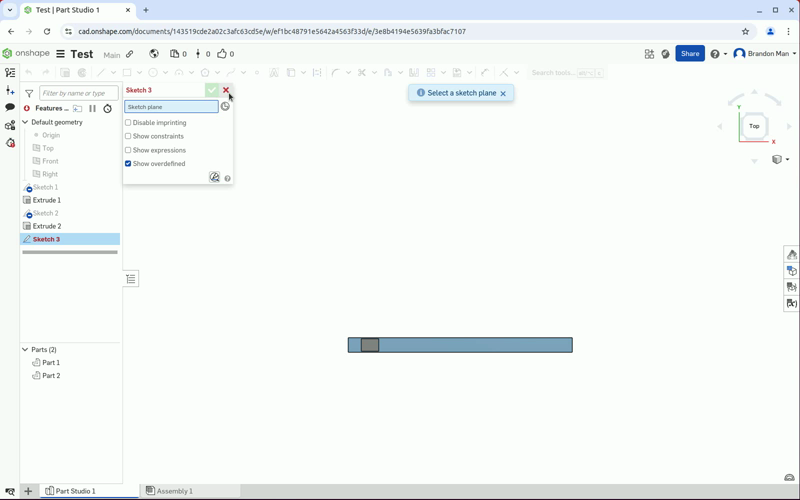
mouse_move(73, 150)
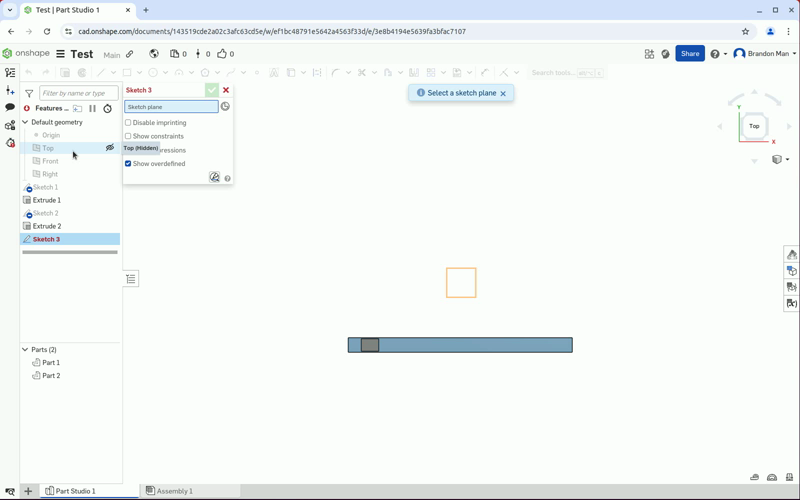
click(73, 150)
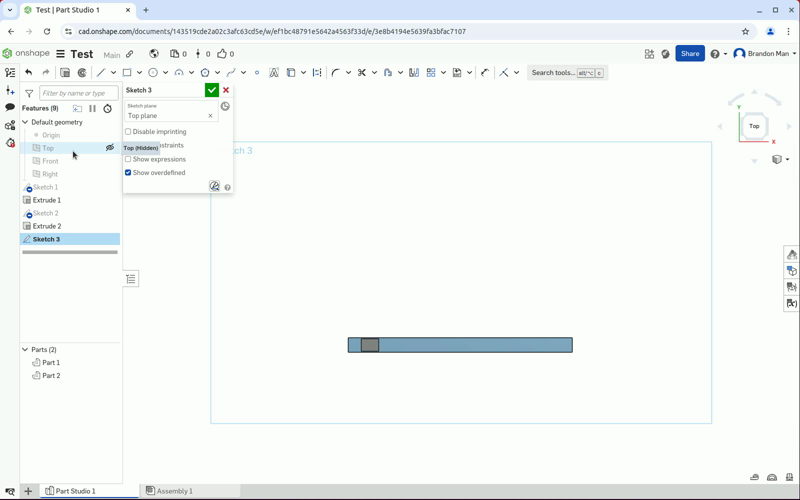
mouse_move(73, 352)
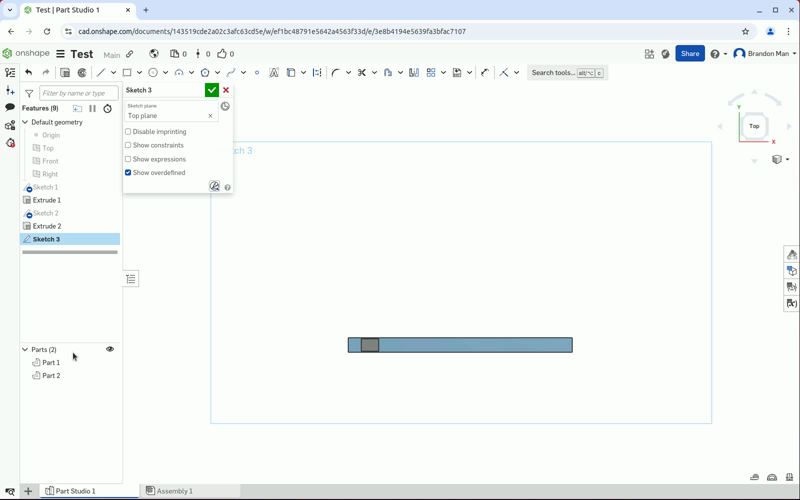
key(y)
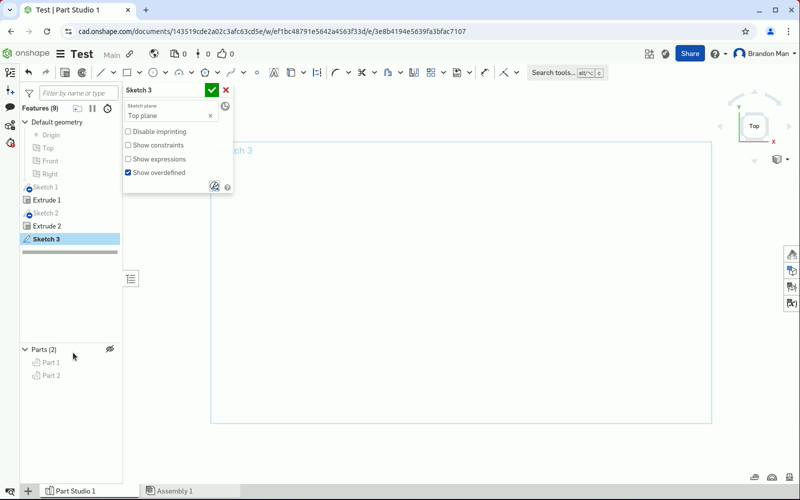
key(l)
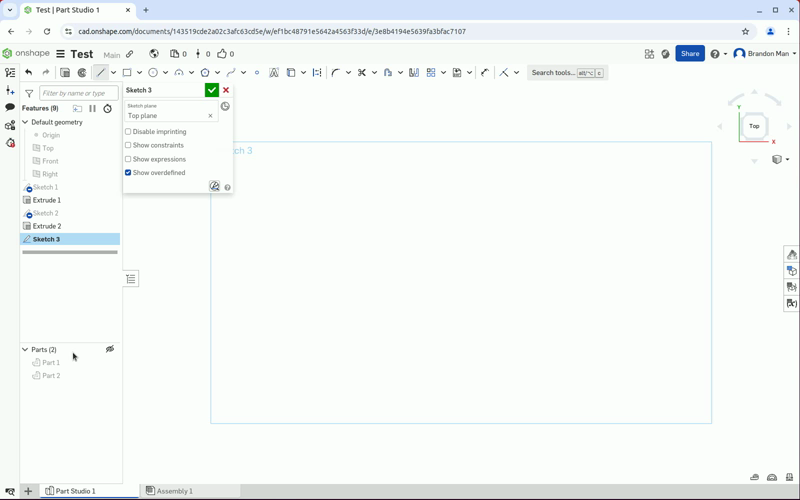
key_down(shift)
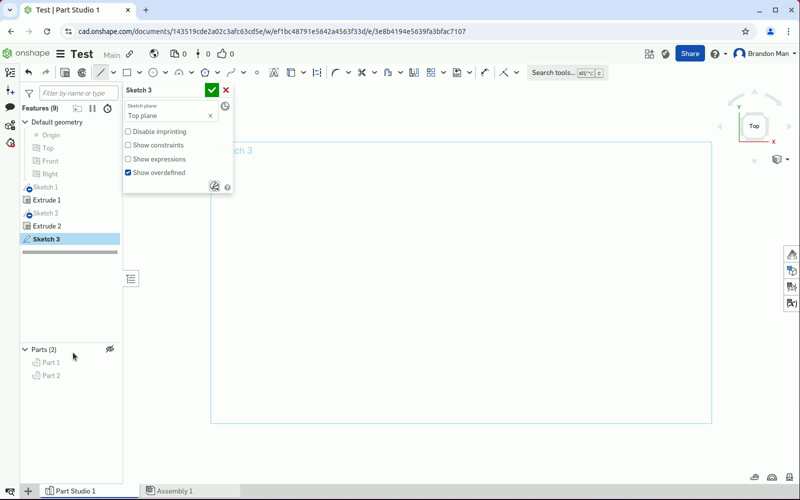
mouse_move(543, 351)
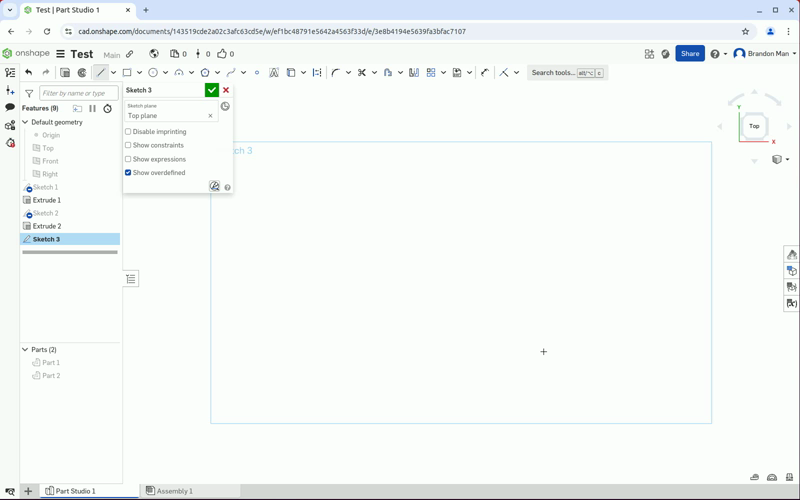
click(543, 351)
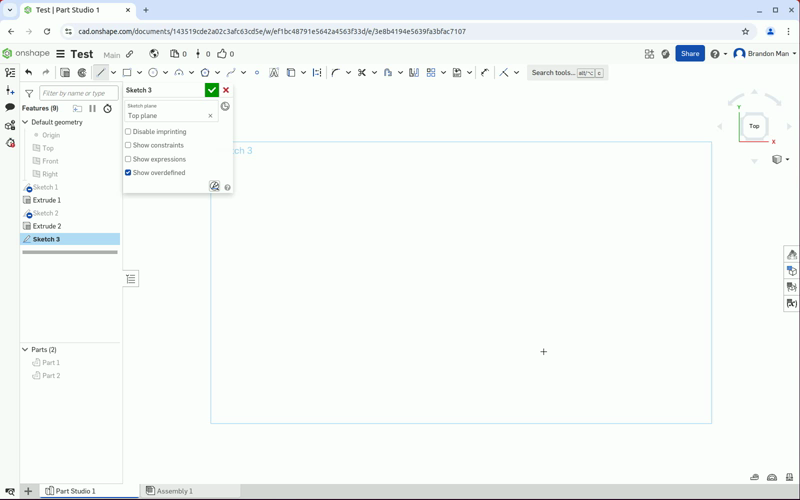
key_up(shift)
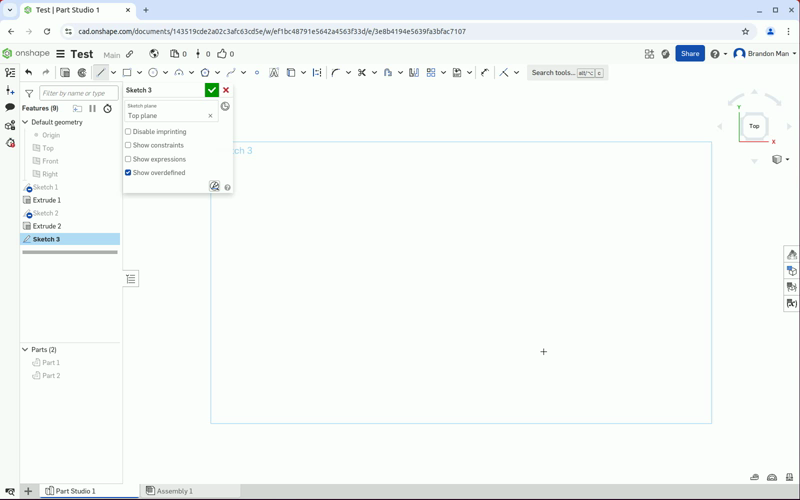
key_down(shift)
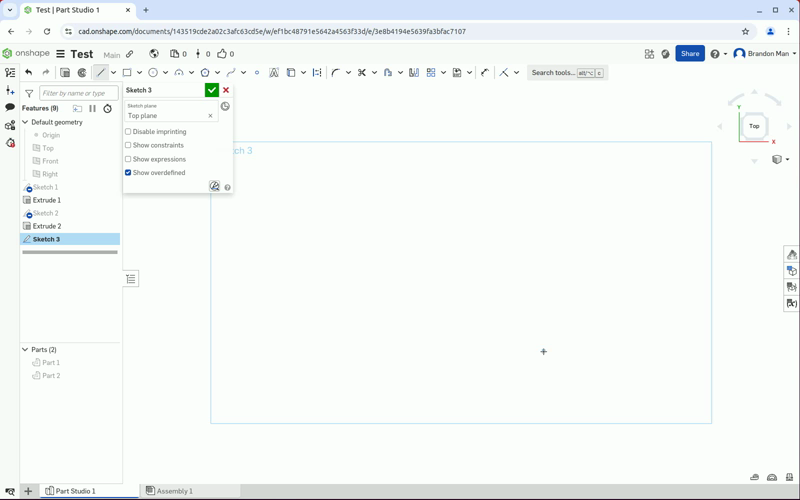
mouse_move(573, 351)
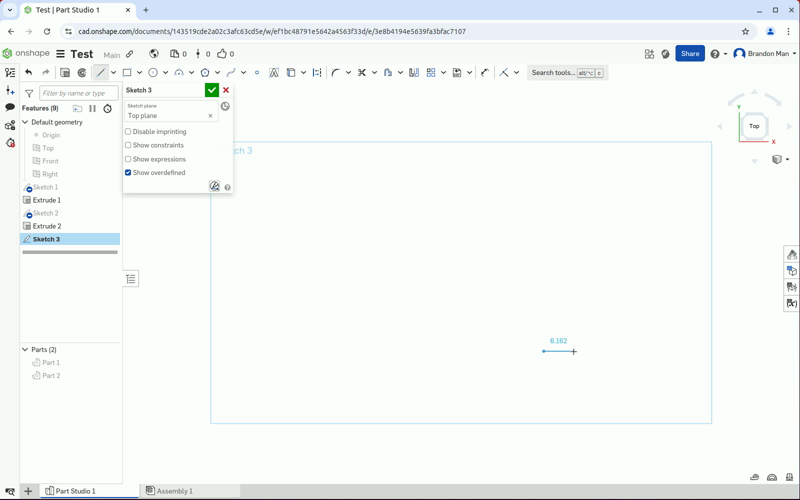
mouse_move(561, 351)
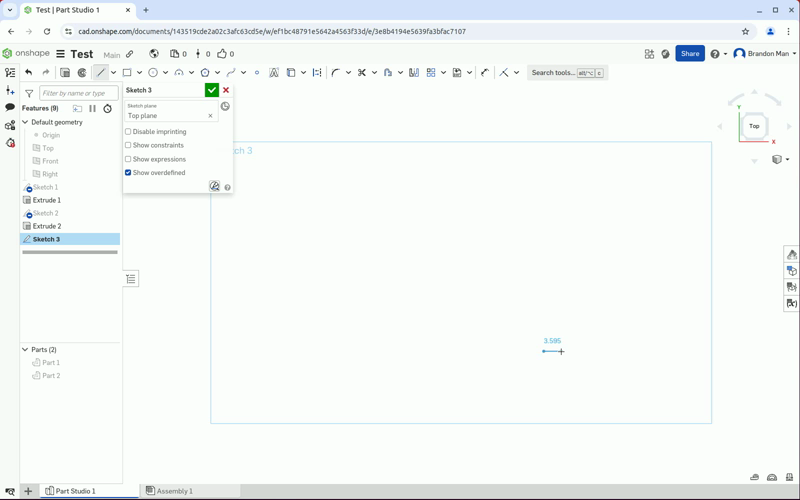
click(561, 351)
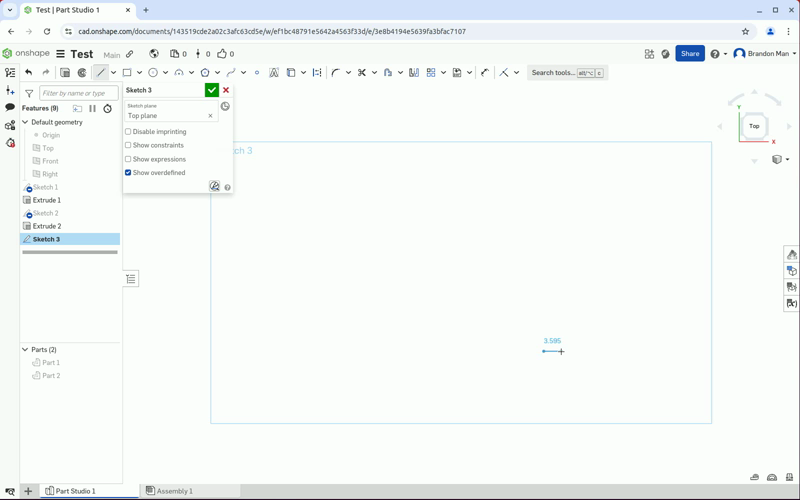
key_up(shift)
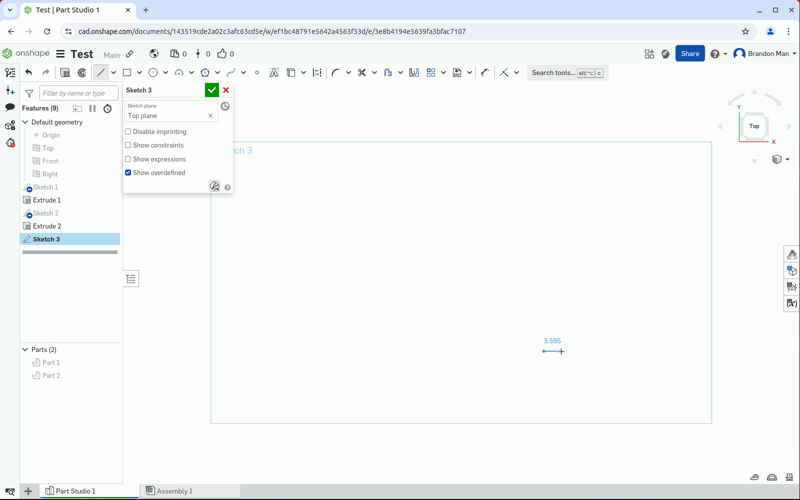
key_down(shift)
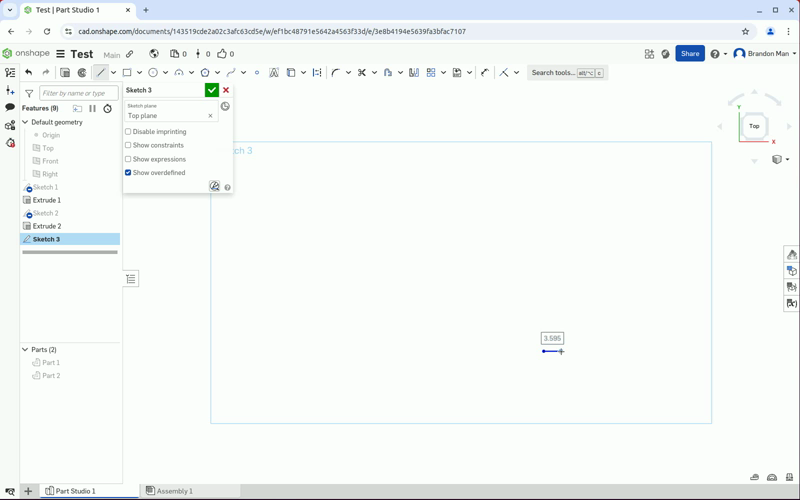
mouse_move(589, 351)
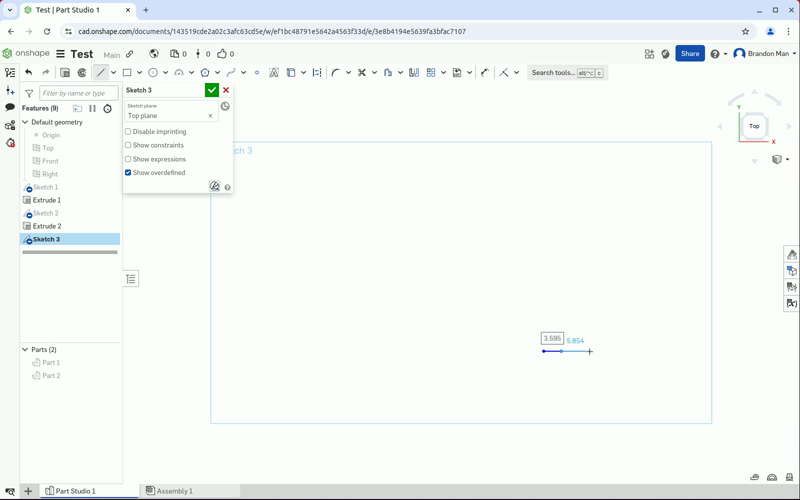
mouse_move(561, 338)
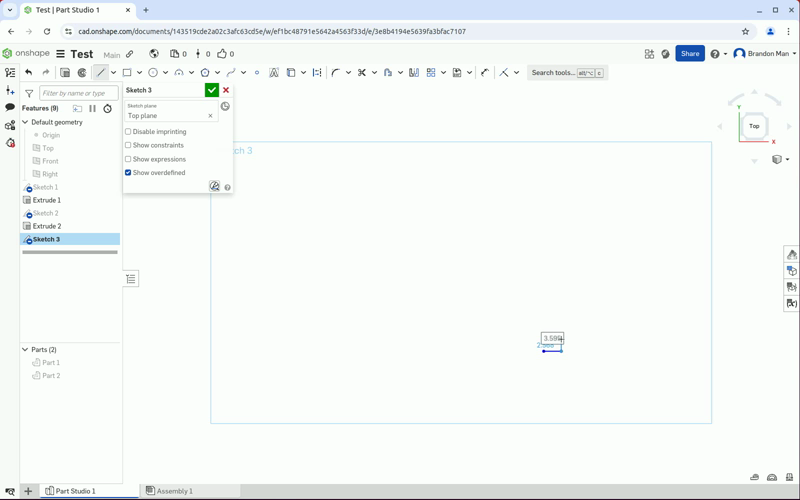
click(561, 338)
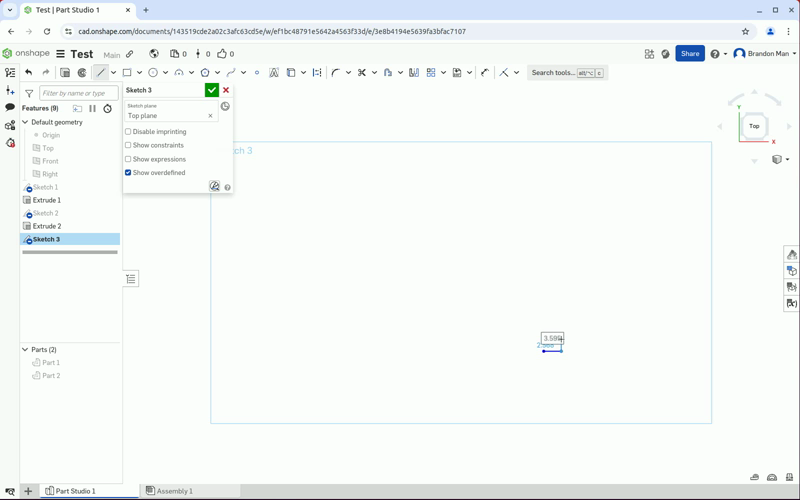
key_up(shift)
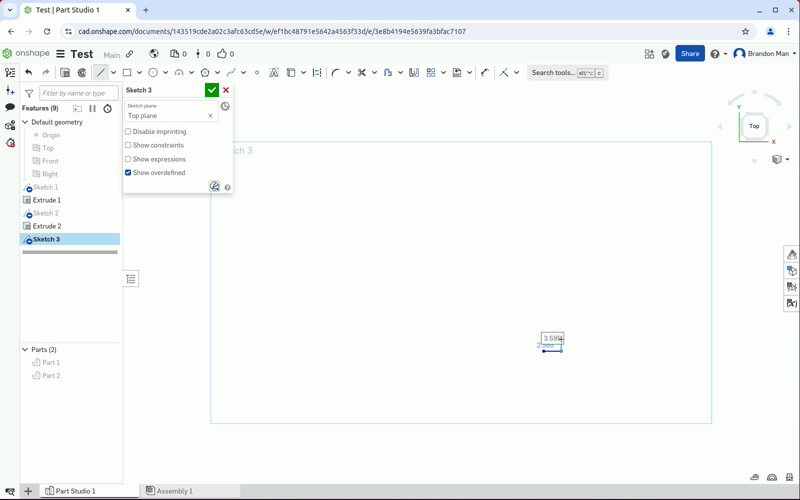
key_down(shift)
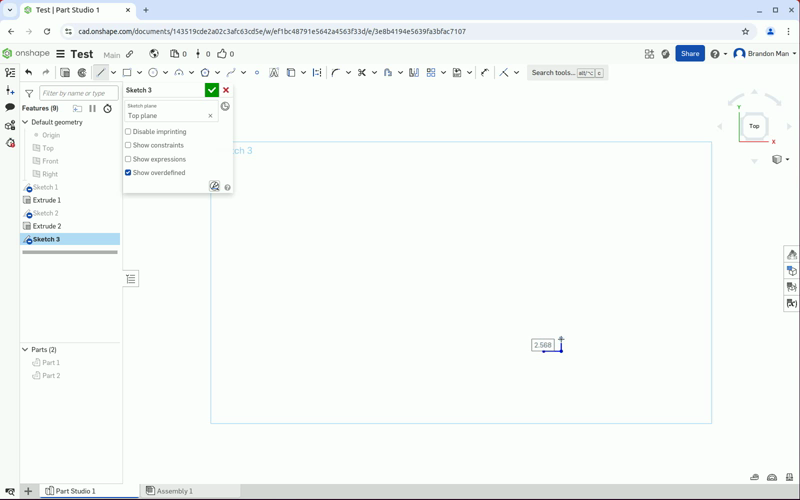
mouse_move(589, 338)
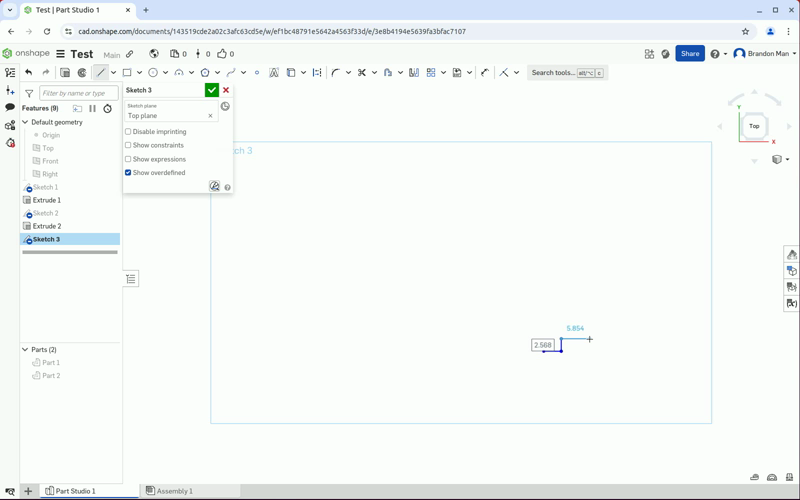
mouse_move(543, 338)
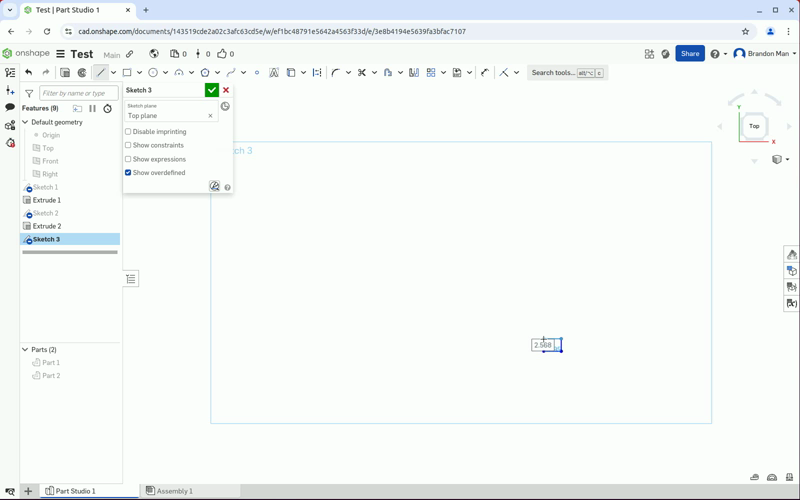
click(543, 338)
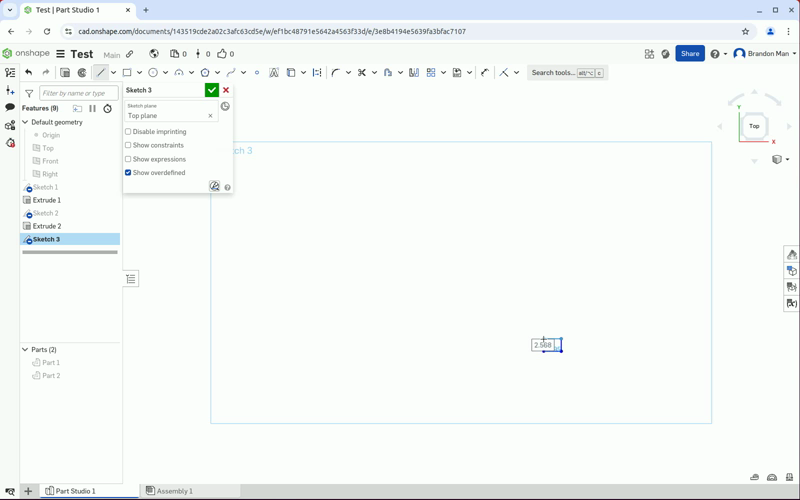
key_up(shift)
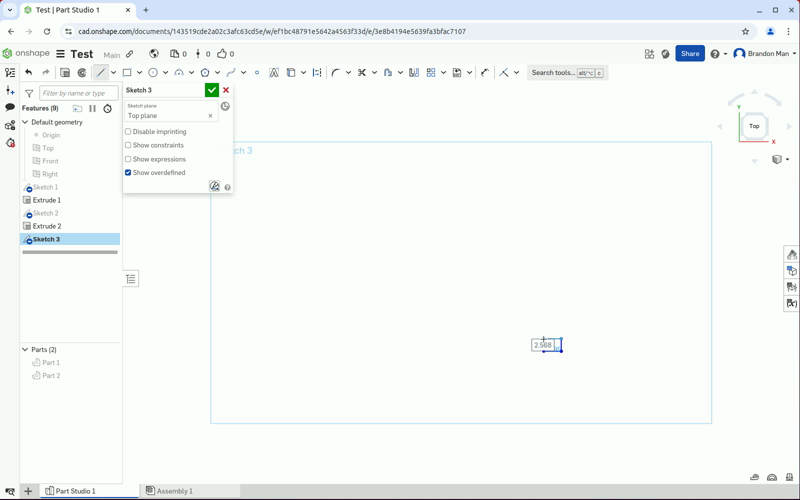
mouse_move(573, 338)
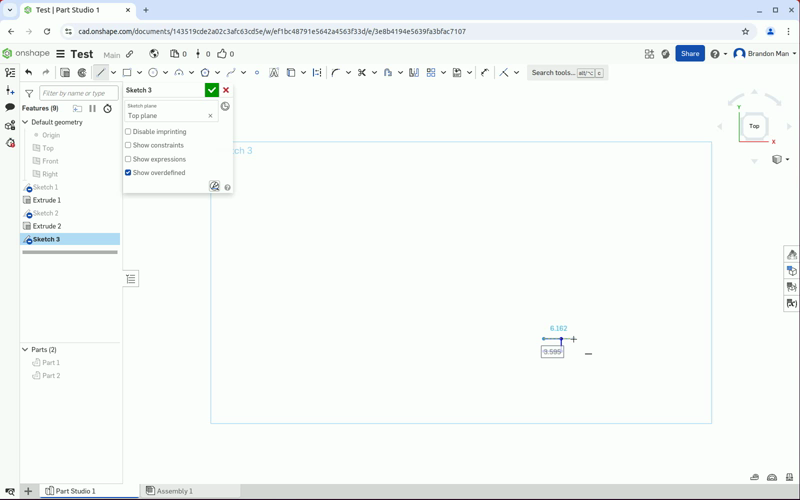
key_down(shift)
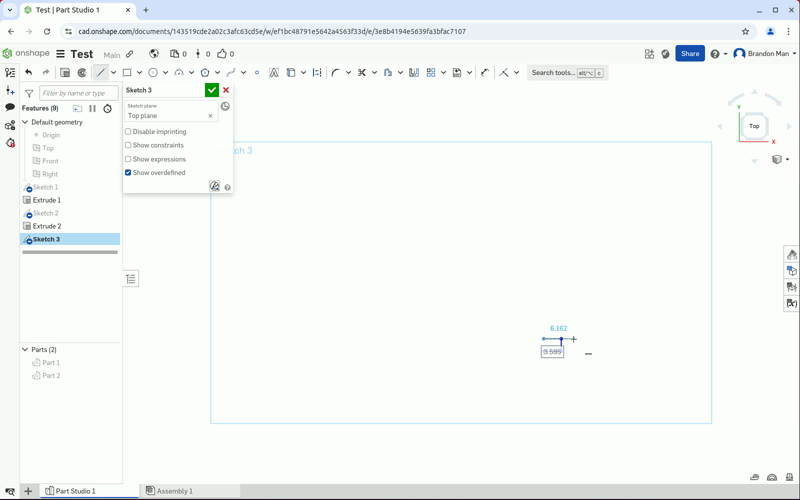
mouse_move(543, 351)
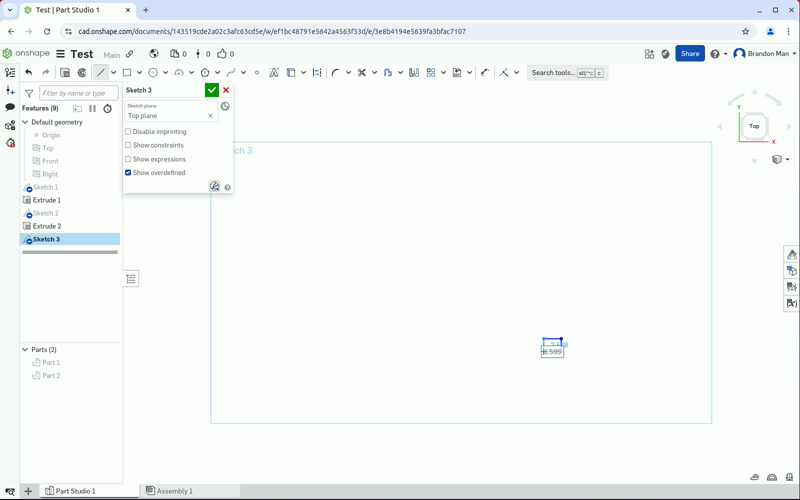
key_up(shift)
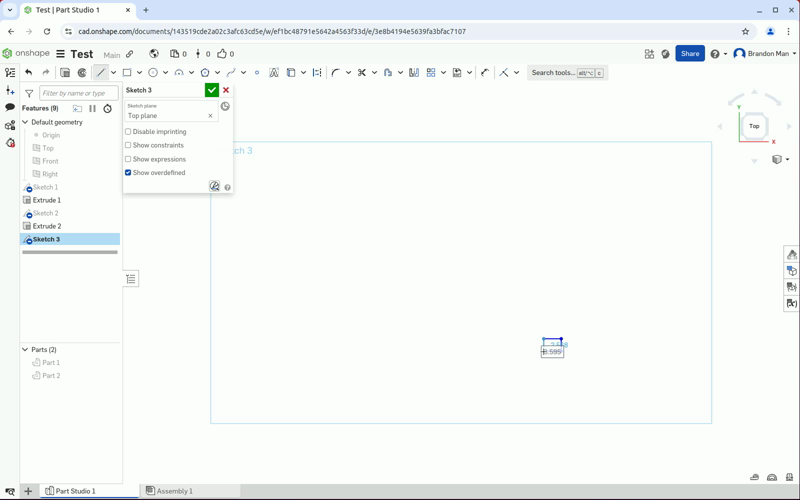
click(543, 351)
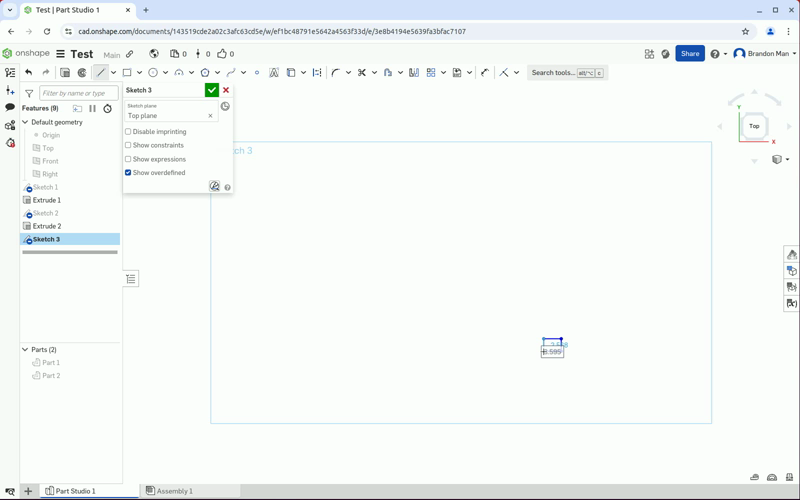
key(esc)
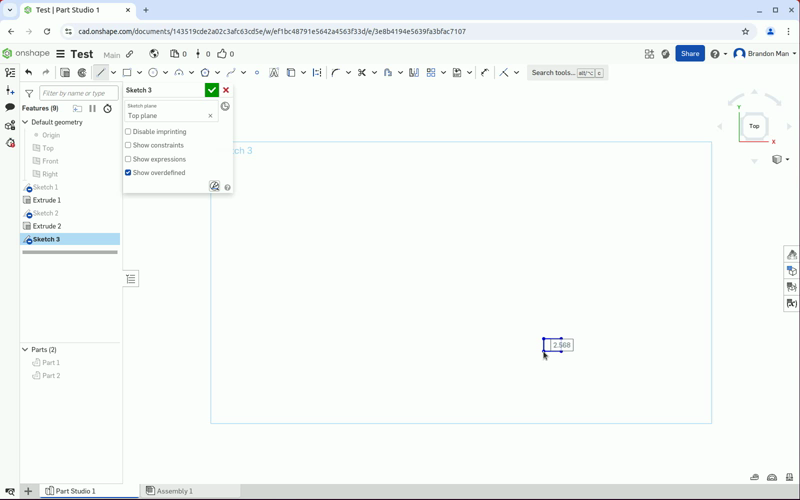
mouse_move(547, 343)
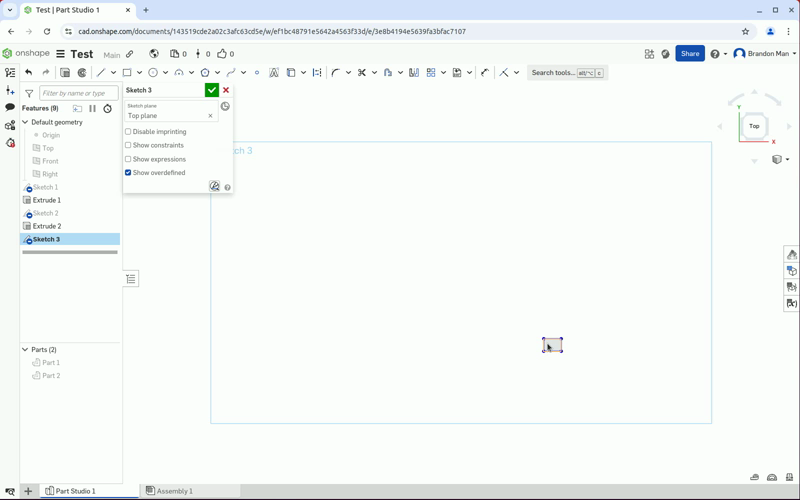
scroll(6)
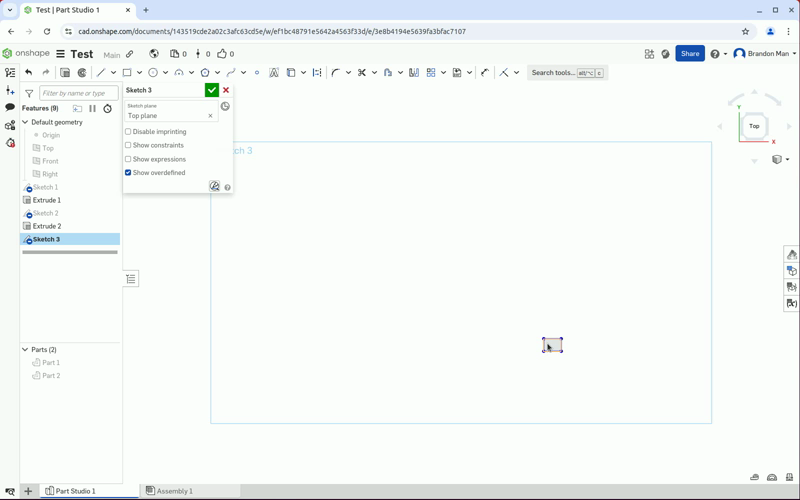
scroll(6)
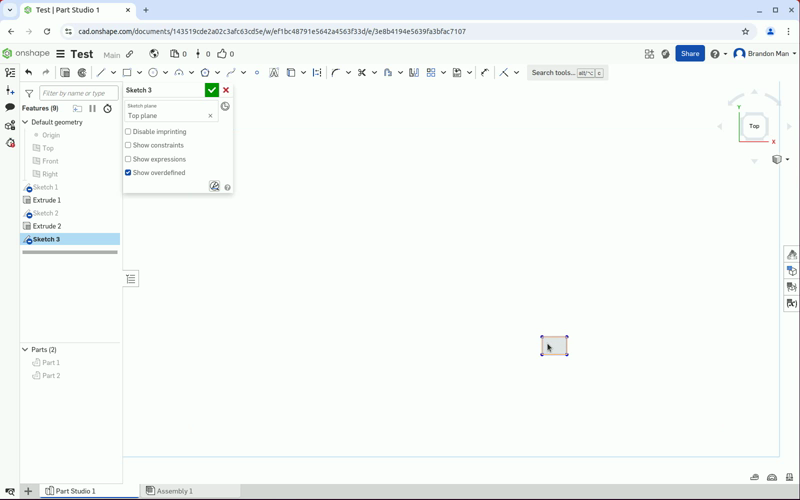
scroll(6)
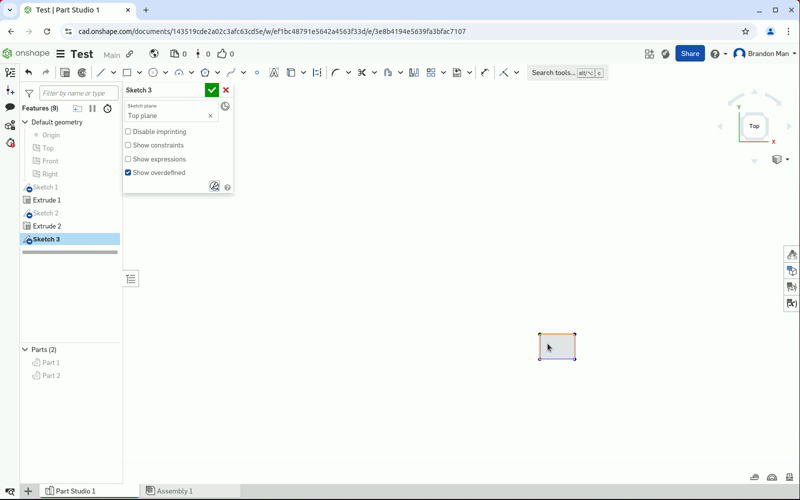
scroll(6)
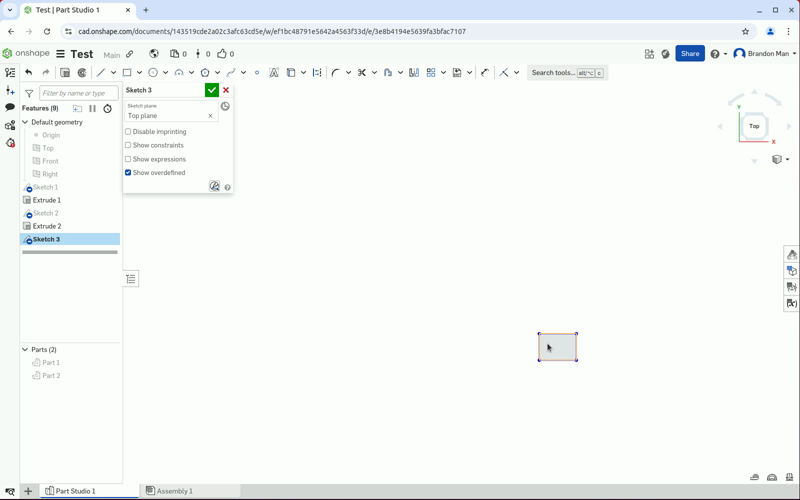
scroll(6)
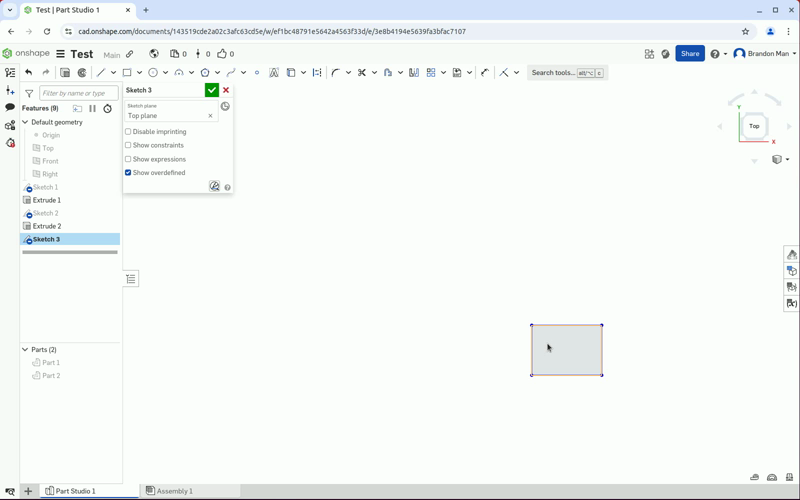
scroll(6)
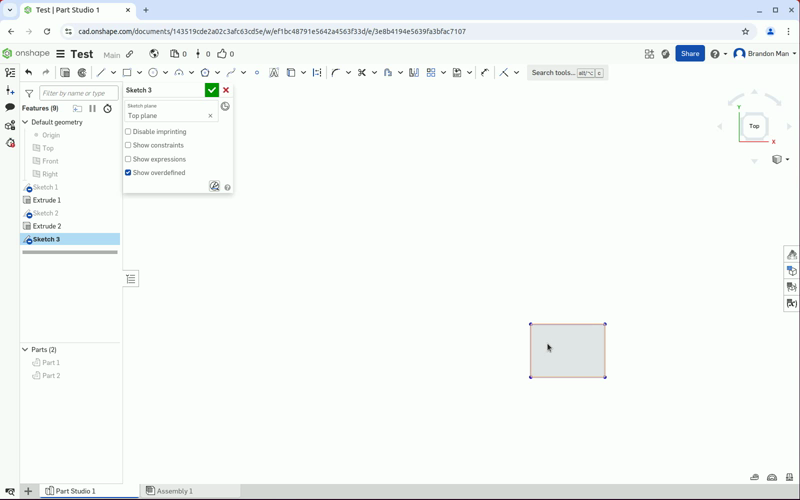
scroll(6)
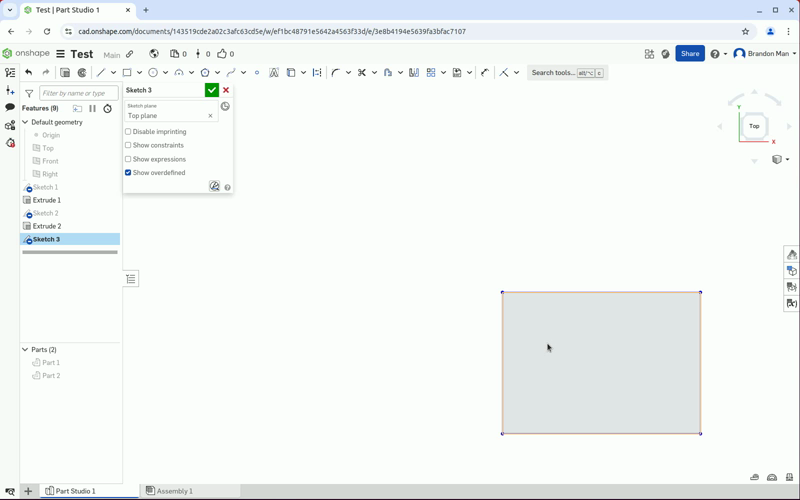
click(547, 343)
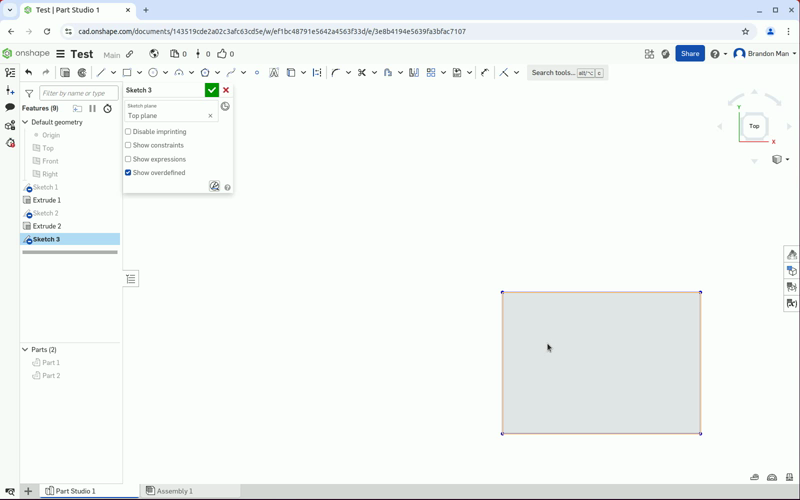
scroll(-6)
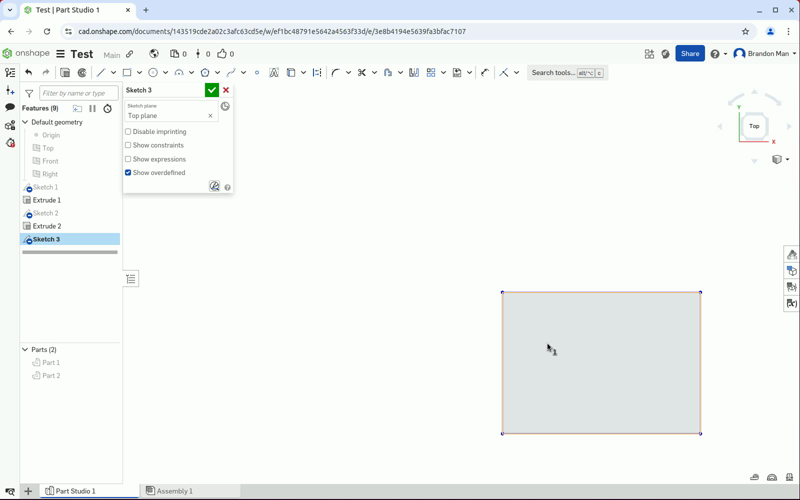
scroll(-6)
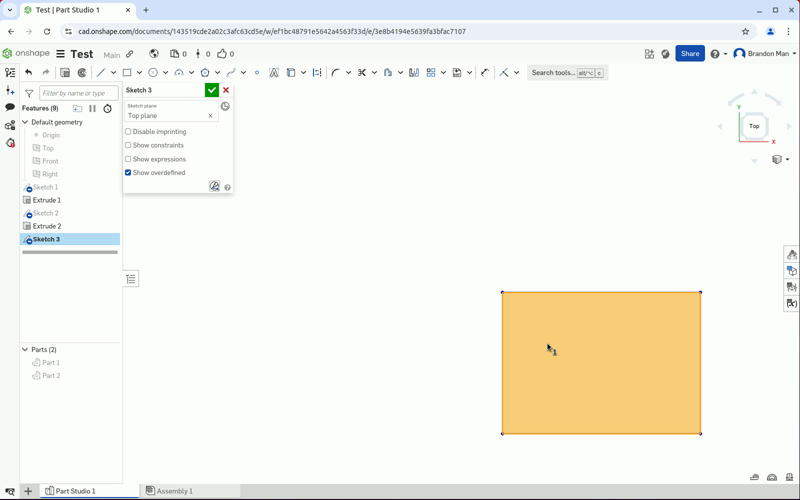
scroll(-6)
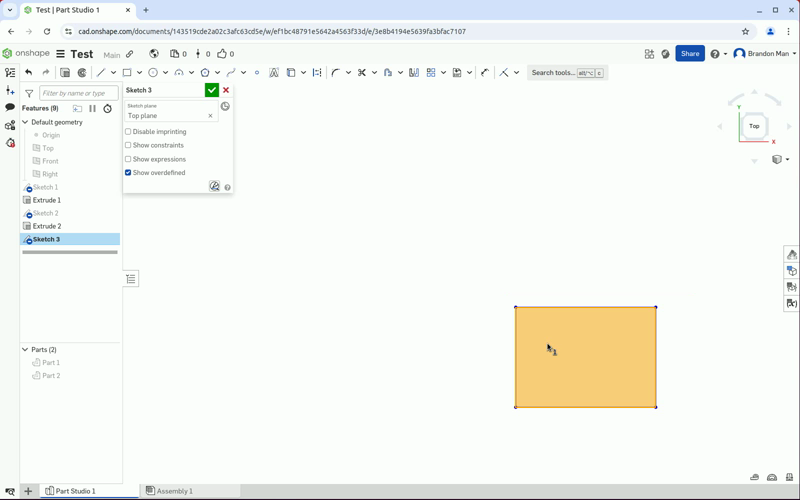
scroll(-6)
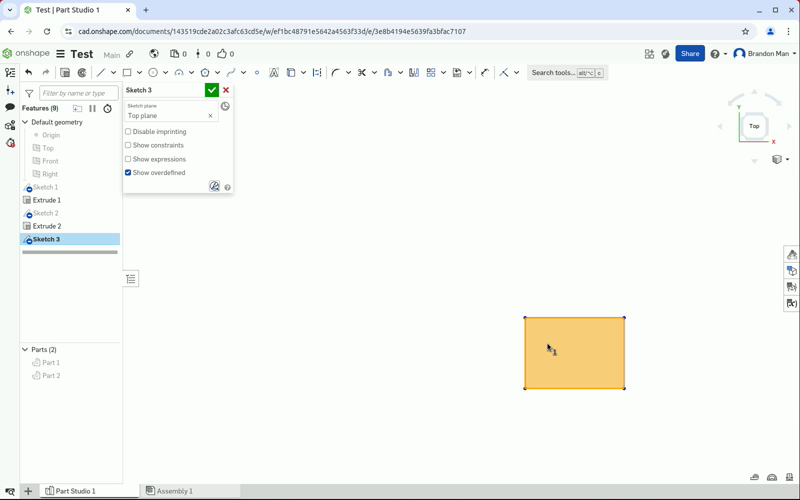
scroll(-6)
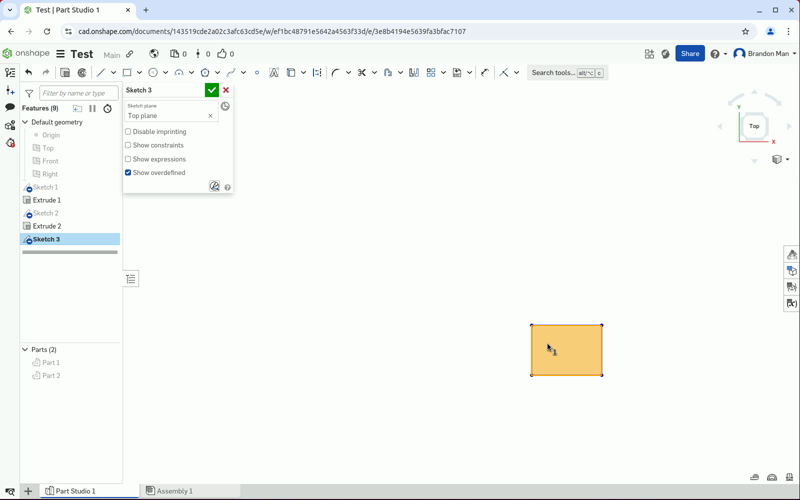
scroll(-6)
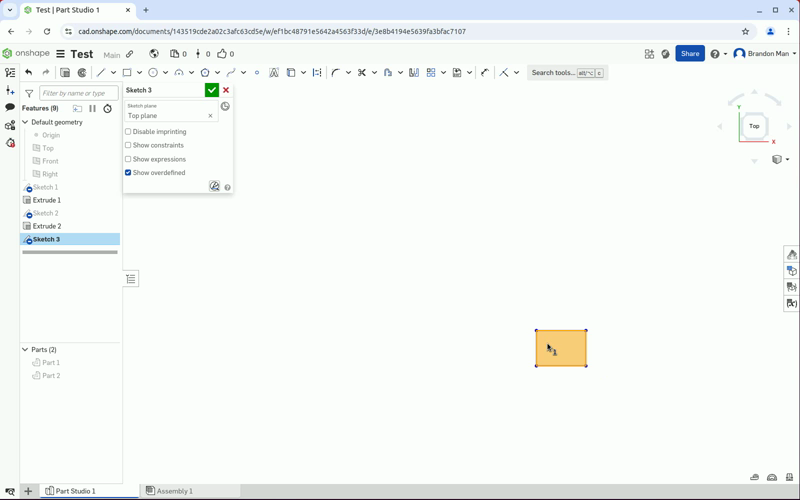
scroll(-6)
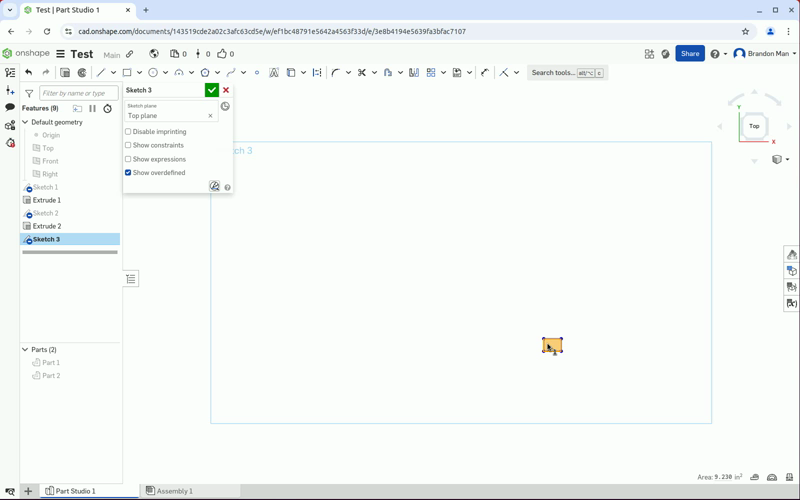
mouse_move(73, 352)
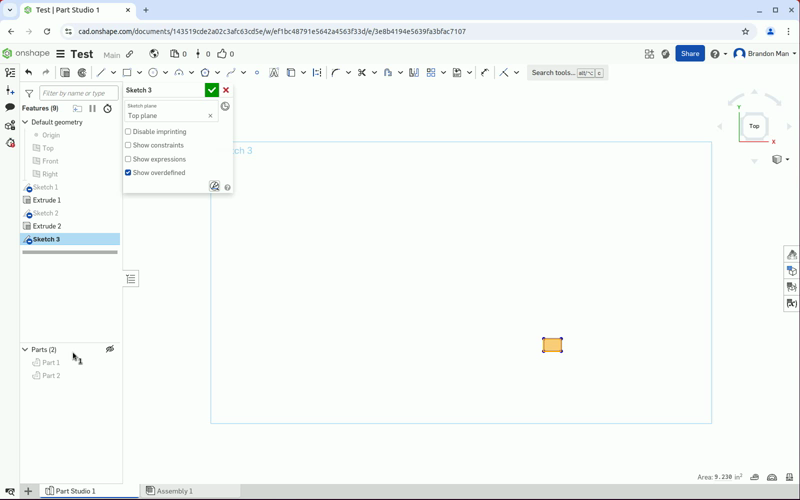
key(shift+y)
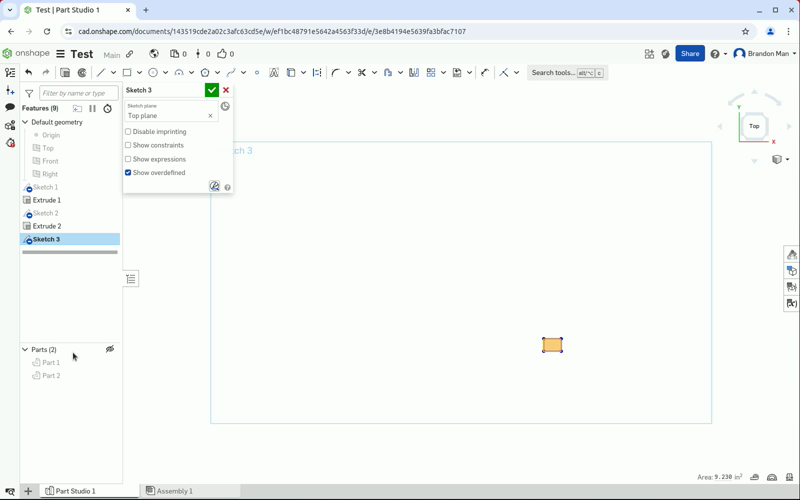
key(shift+e)
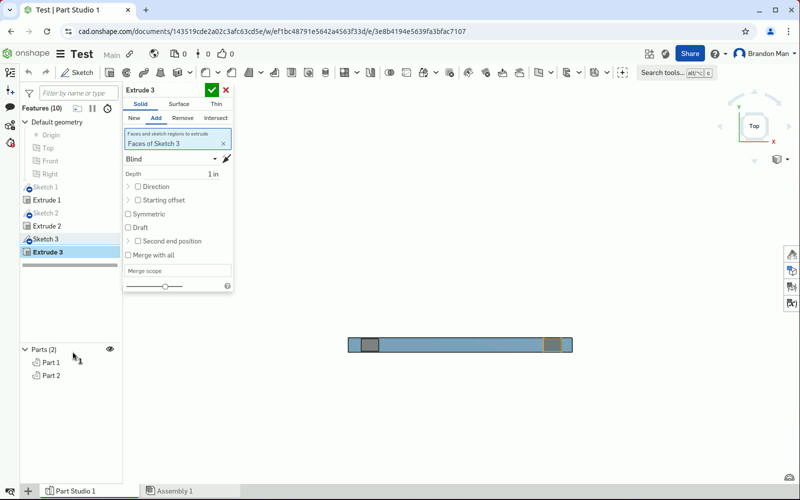
mouse_move(143, 106)
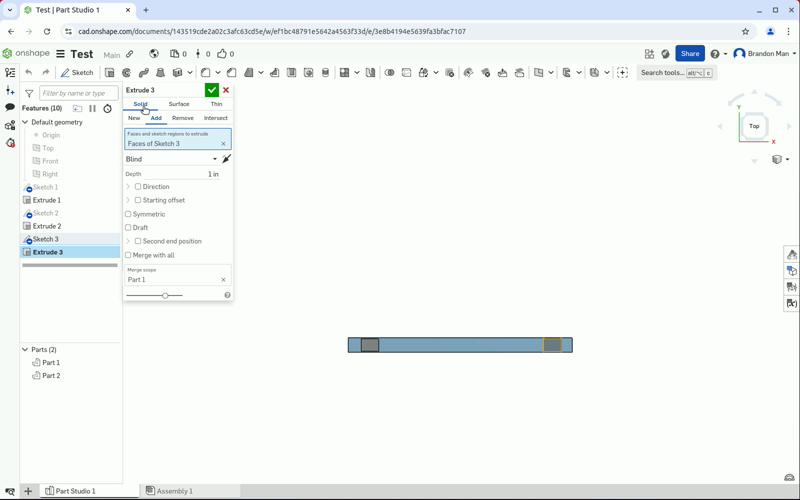
click(143, 106)
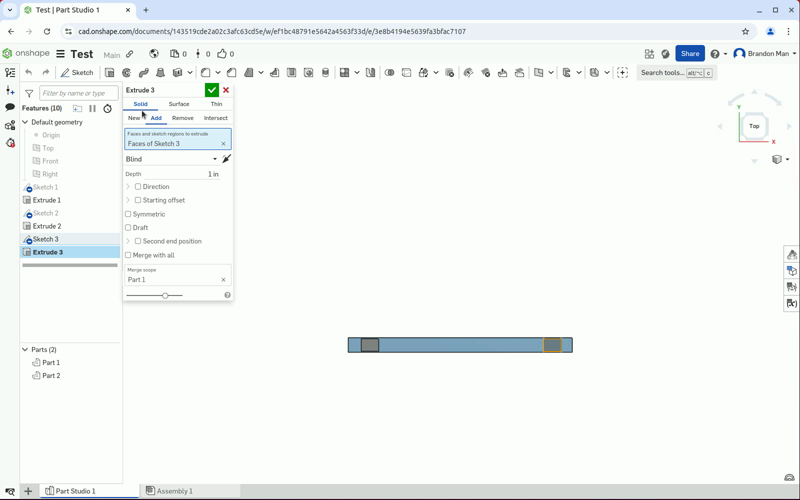
mouse_move(137, 120)
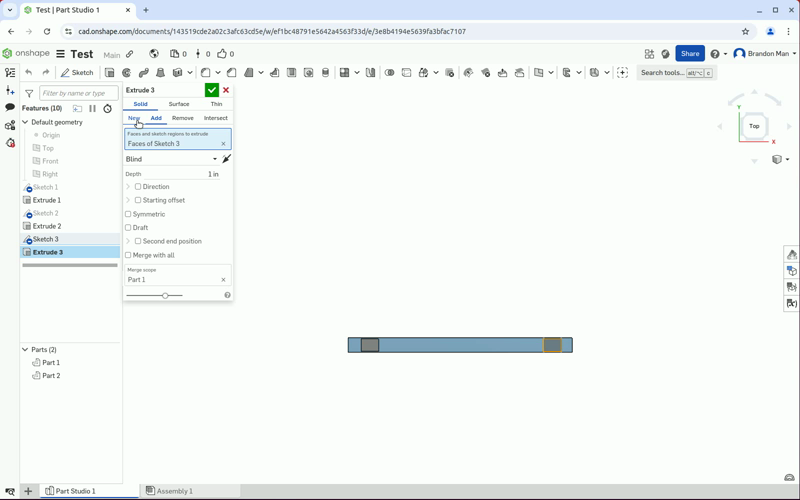
click(137, 120)
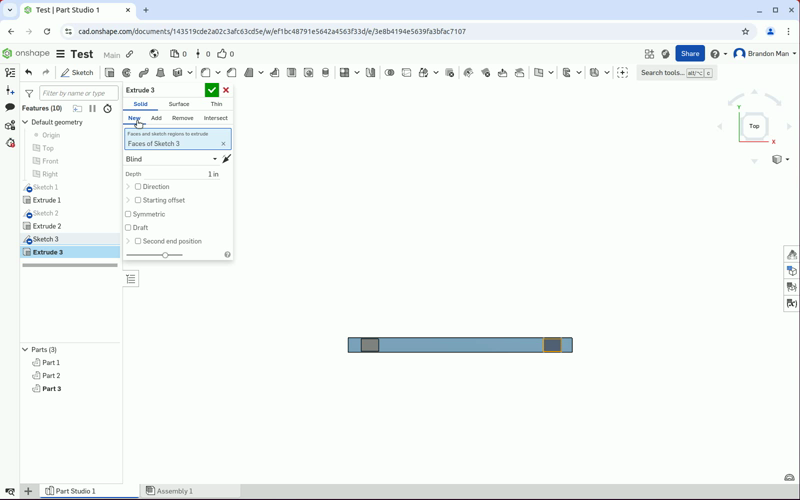
key(tab, 4)
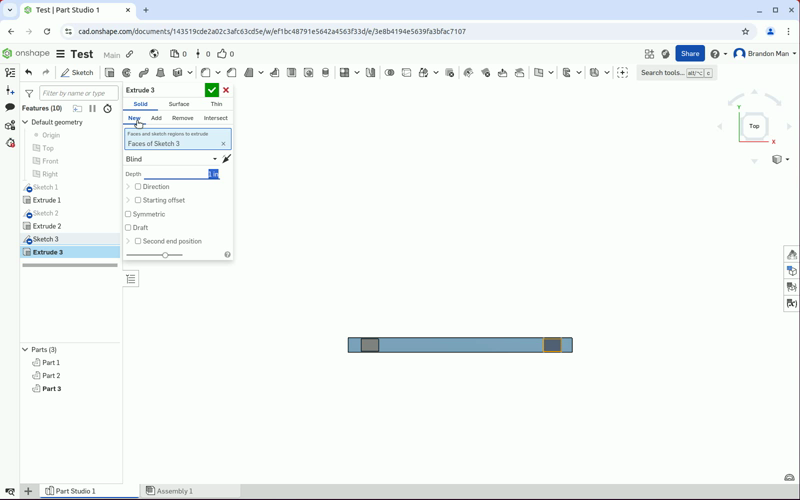
text(18.775)
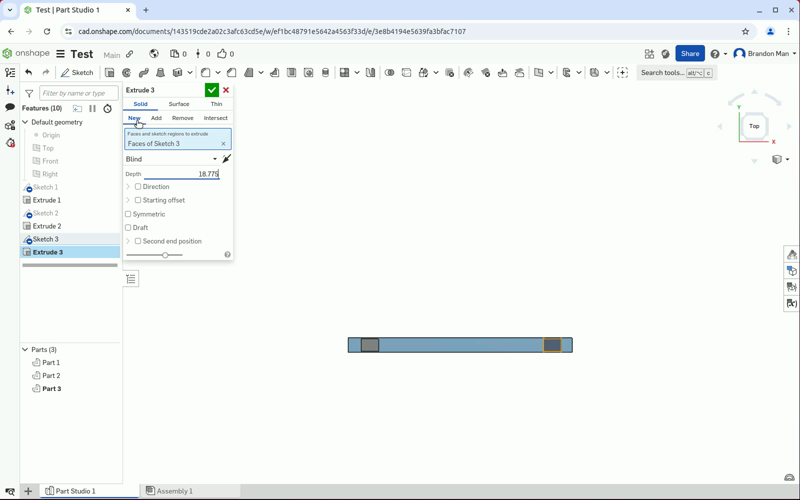
key(enter)
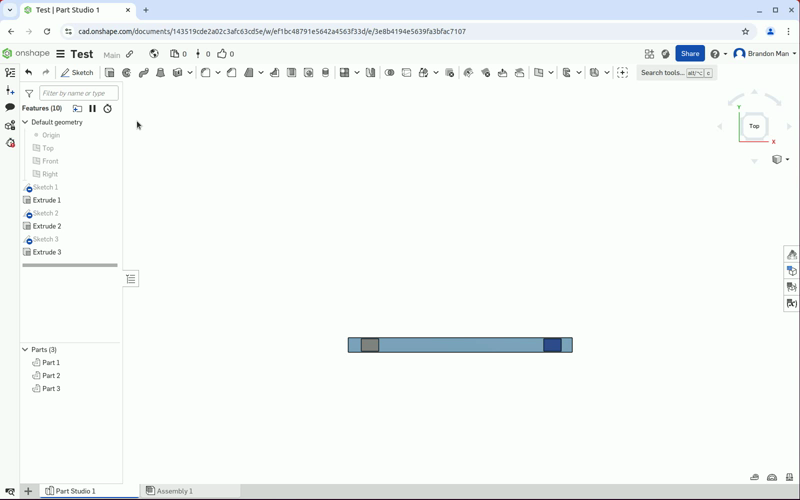
key(shift+h)
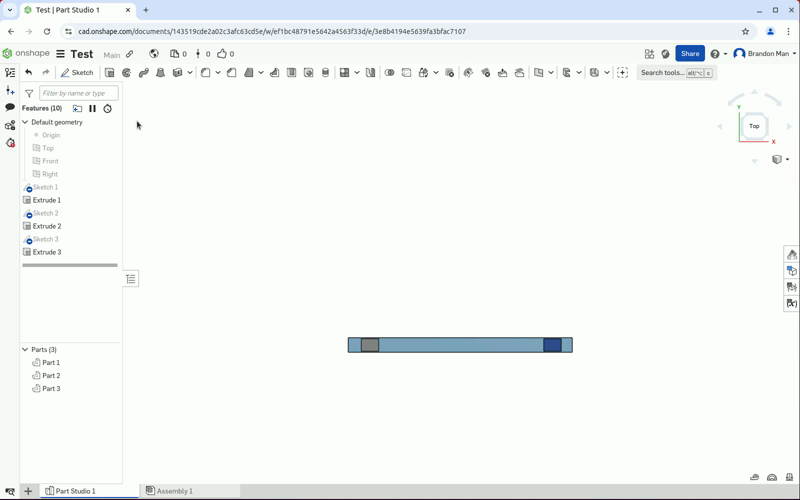
key(shift+h)
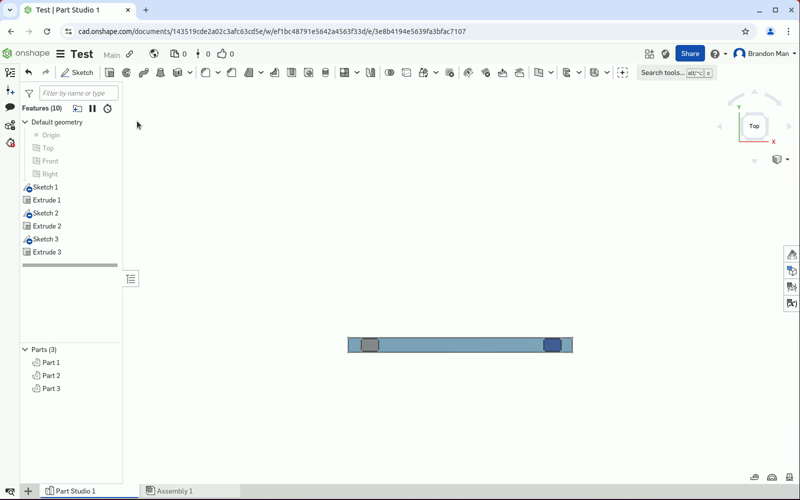
key(shift+7)
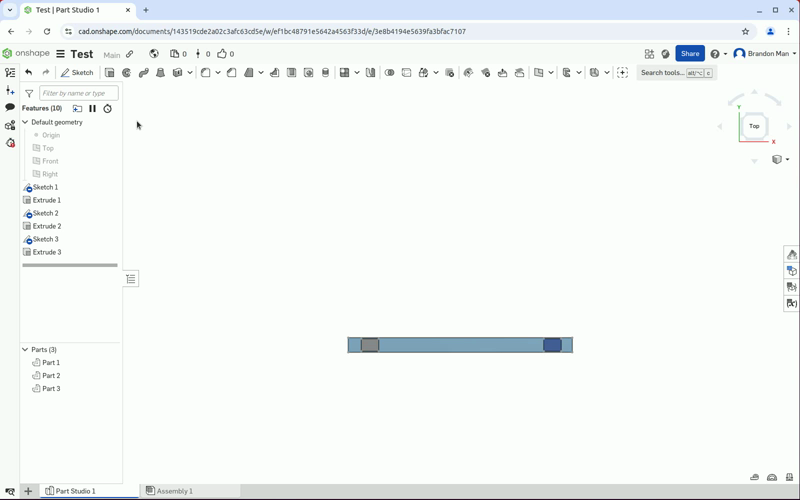
key(up, 3)
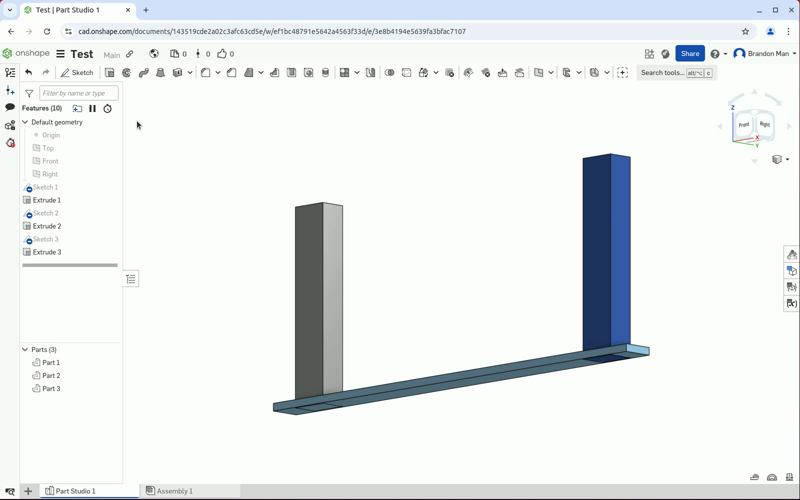
key(left, 3)
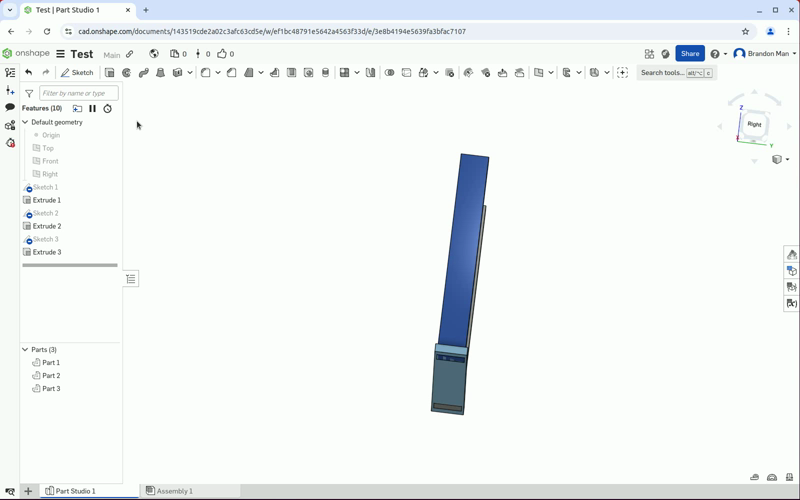
key(right, 3)
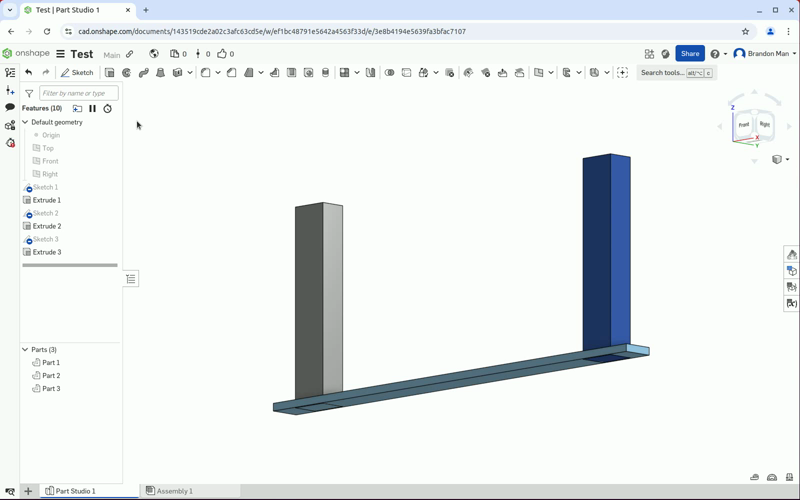
key(down, 3)
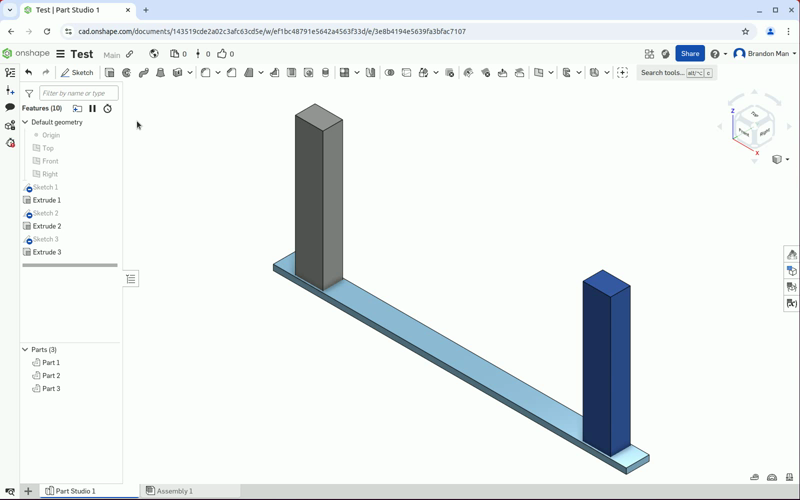
mouse_move(73, 189)
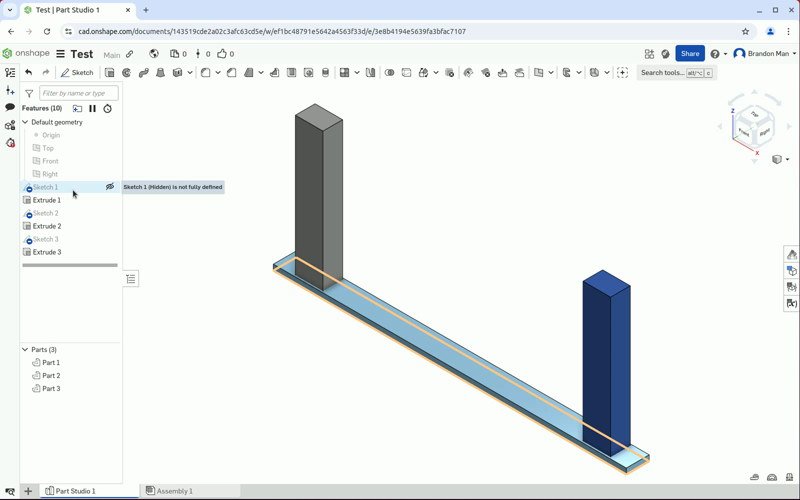
click(73, 189)